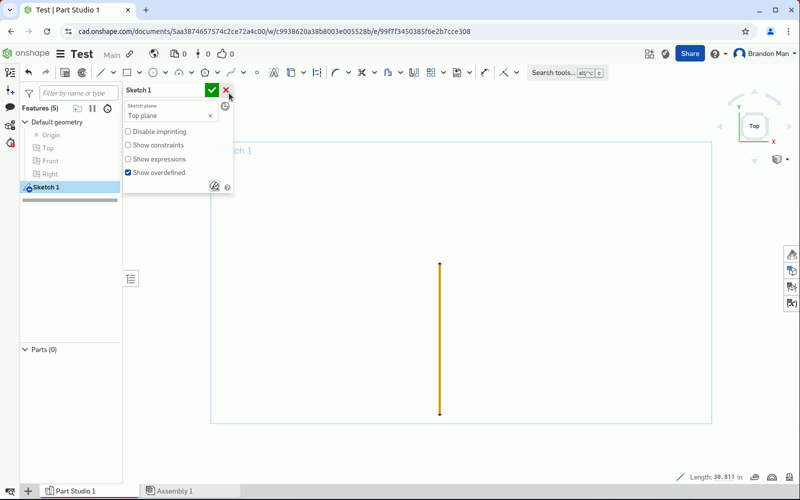
key(shift+h)
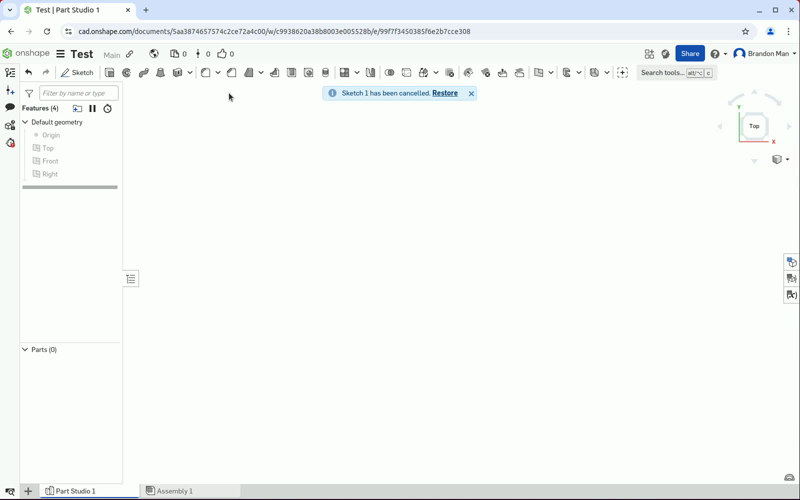
mouse_move(73, 352)
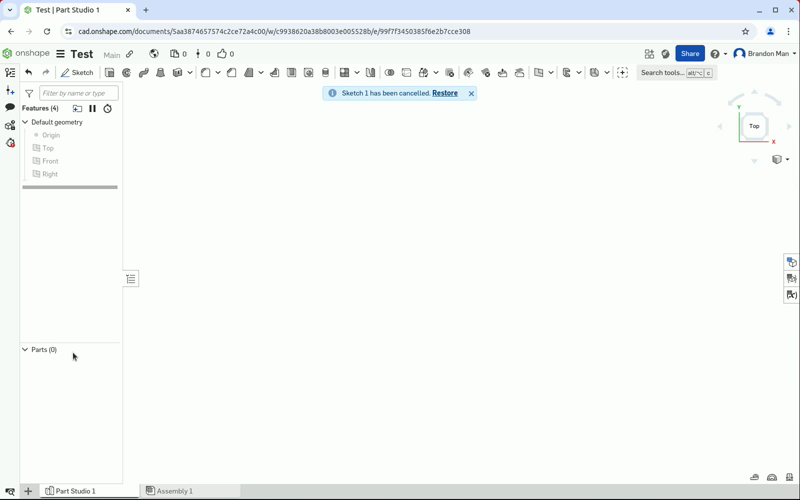
key(y)
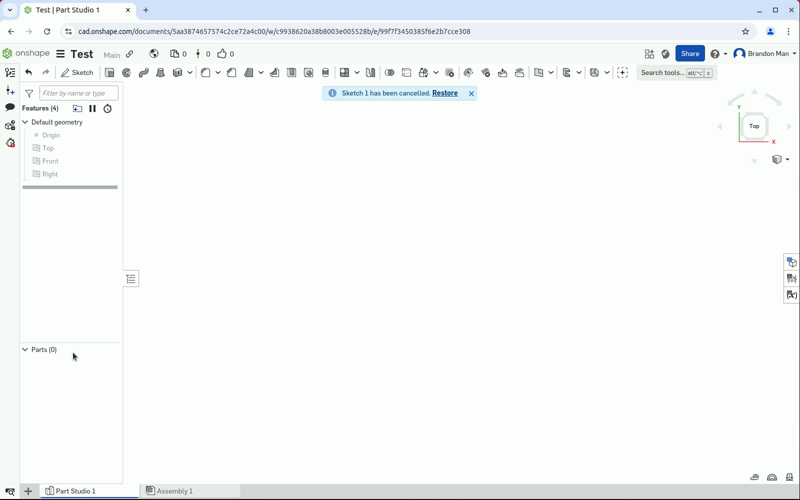
key(shift+p)
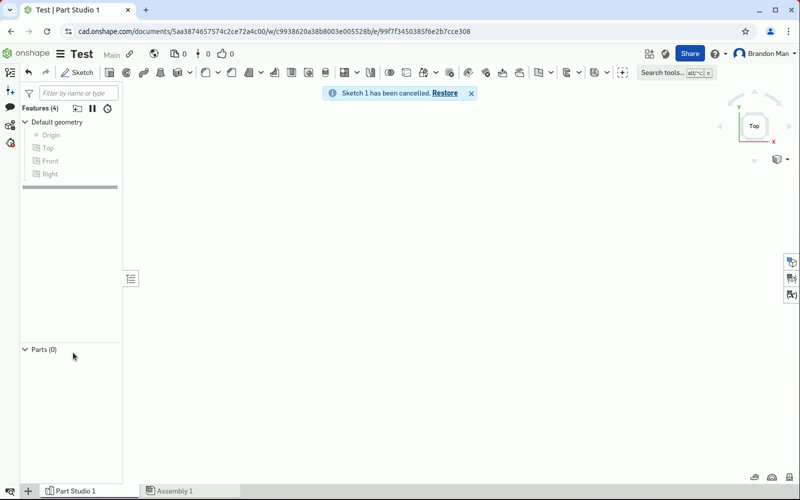
key(space)
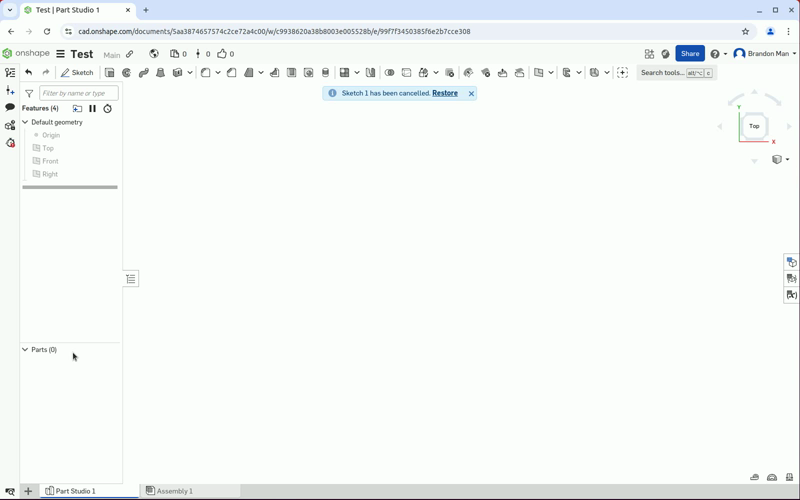
key_down(shift)
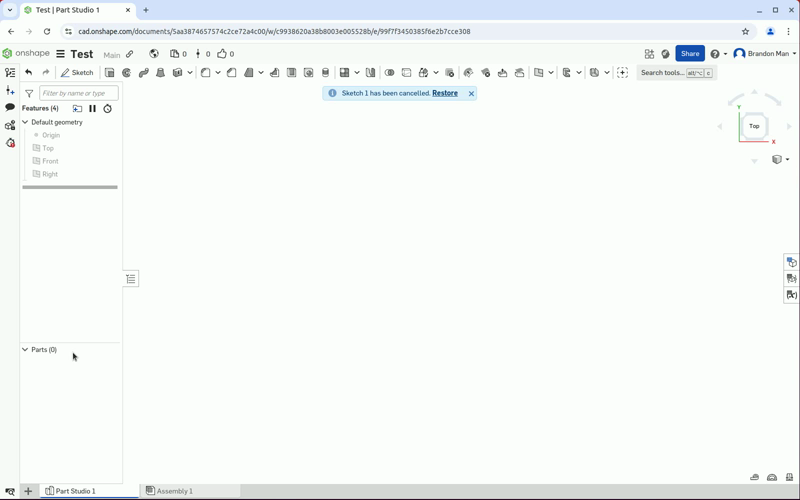
key(up)
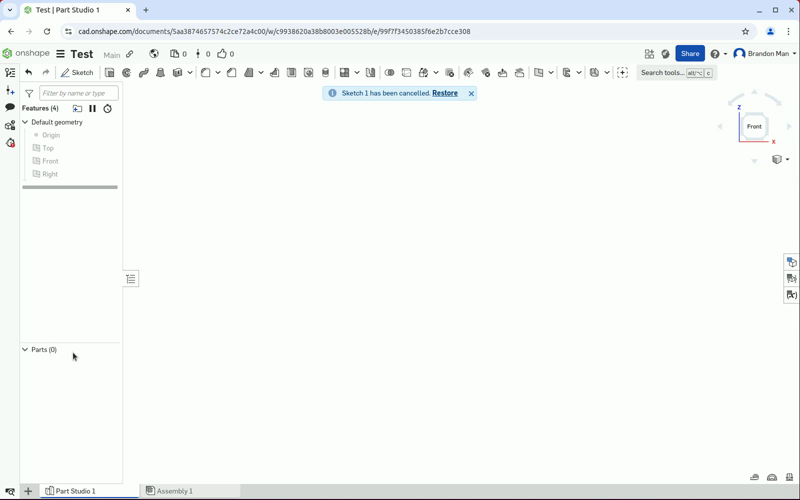
key_up(shift)
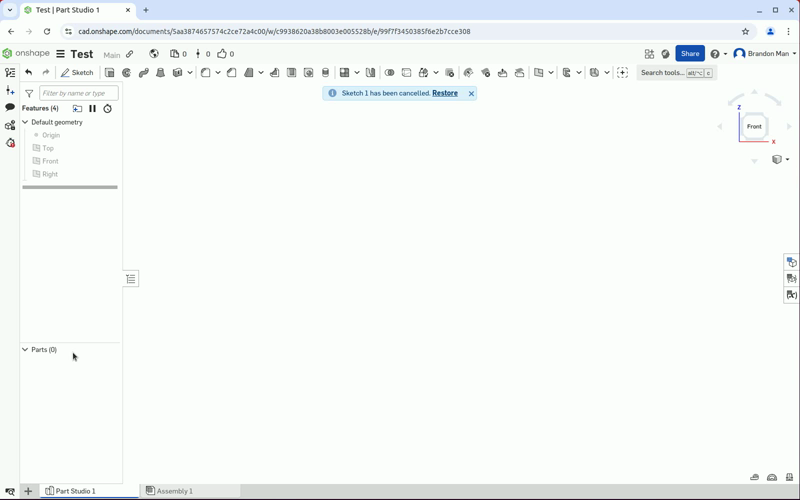
key(space)
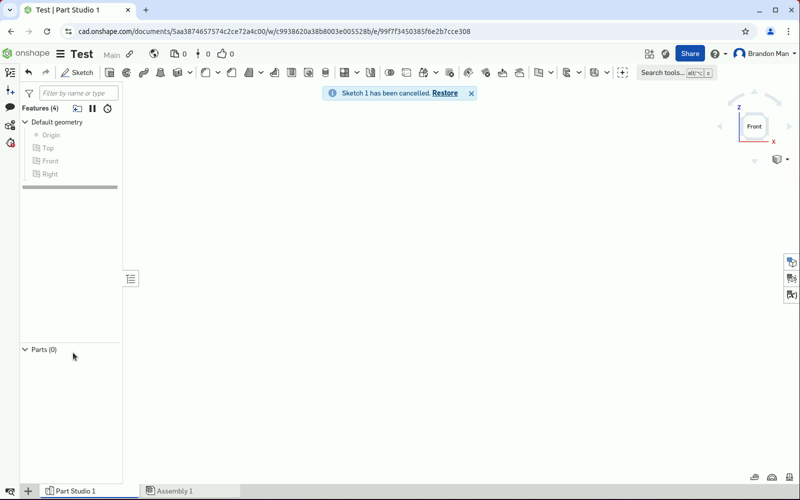
key_down(shift)
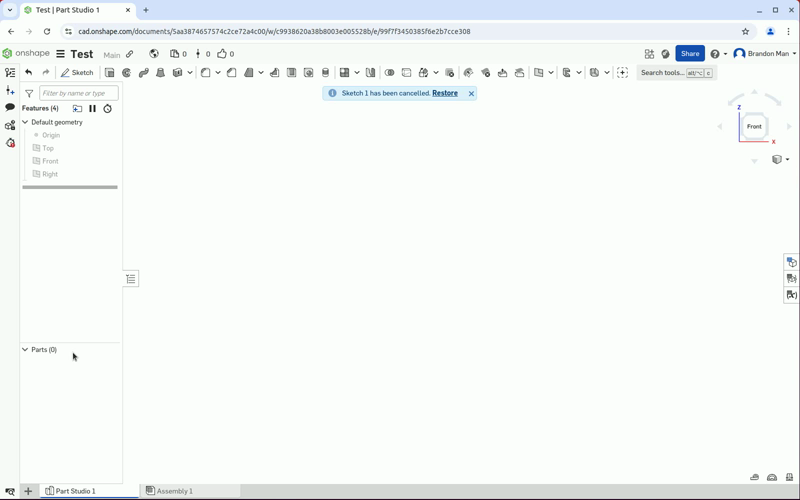
key(left)
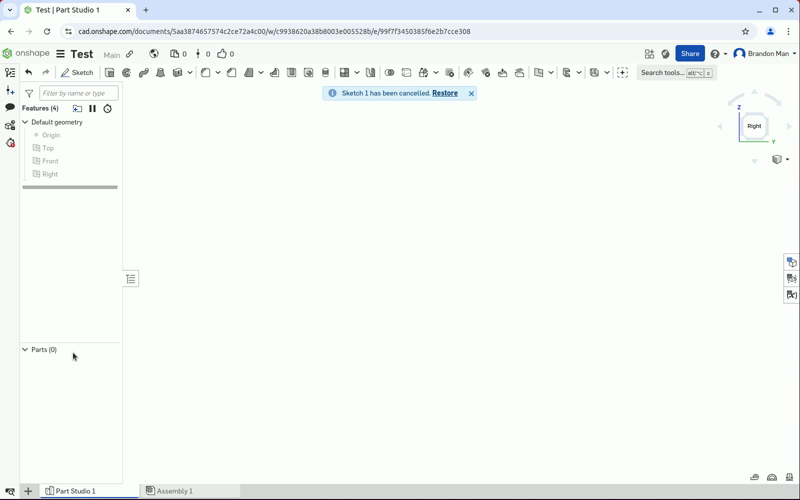
key_up(shift)
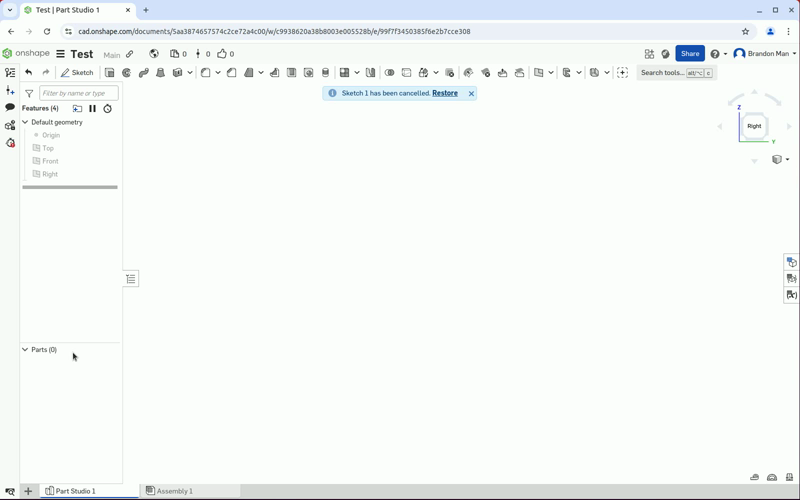
mouse_move(73, 352)
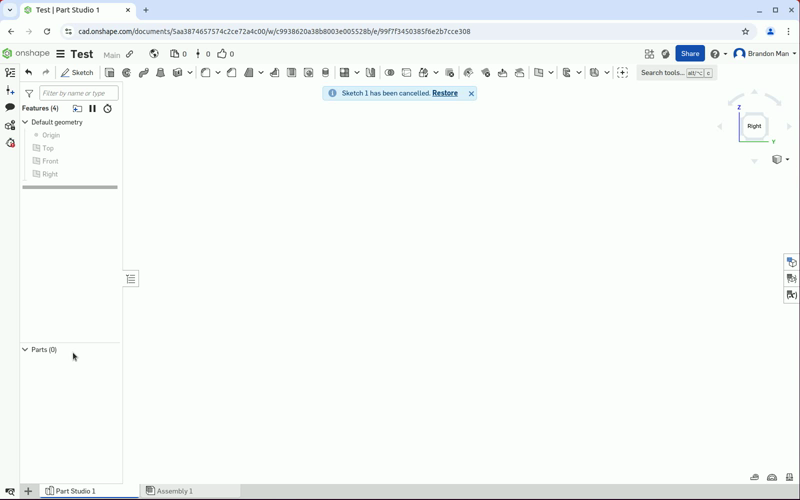
key(shift+y)
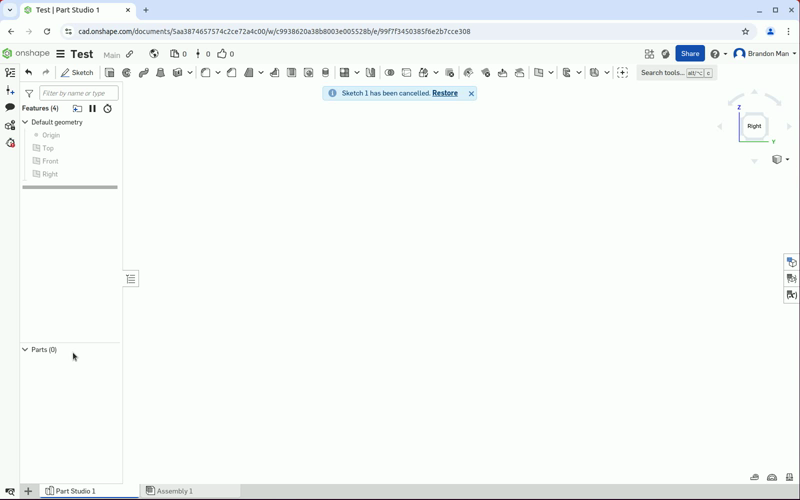
key(shift+s)
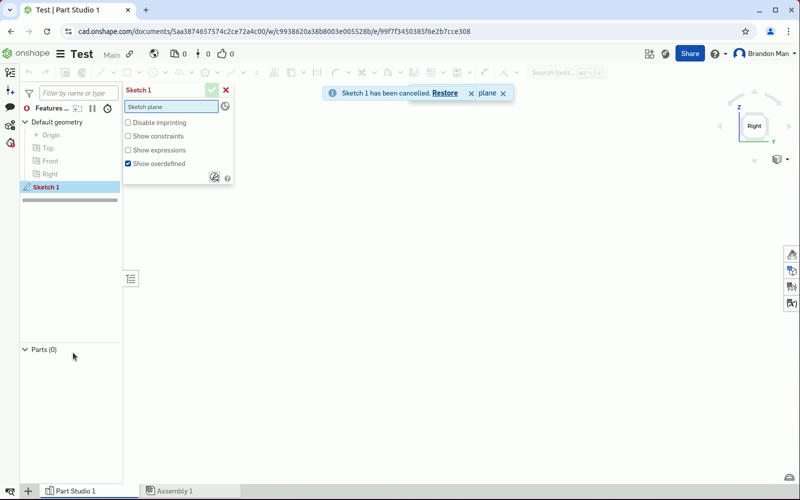
mouse_move(73, 176)
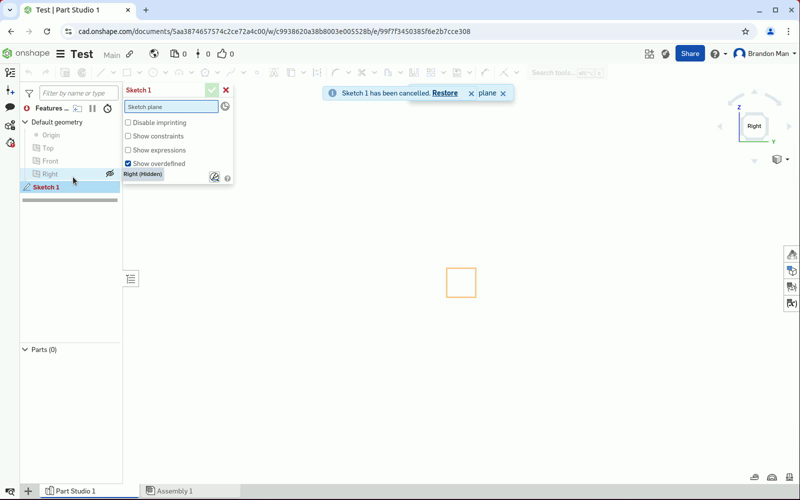
click(73, 176)
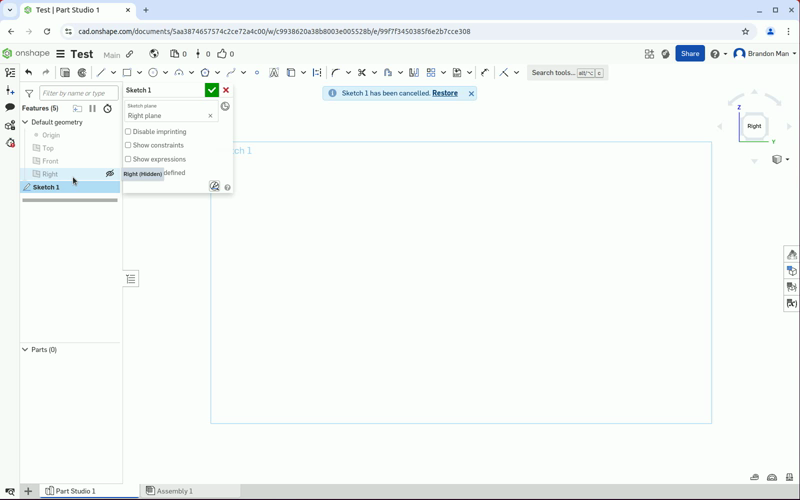
mouse_move(73, 352)
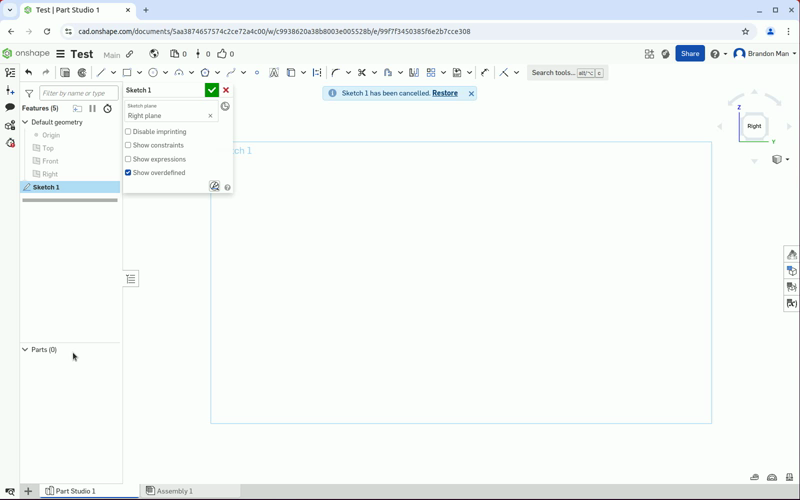
key(y)
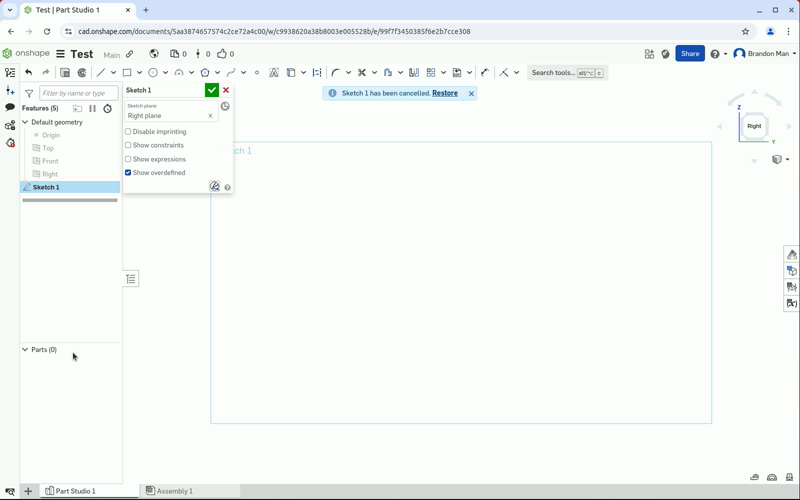
key(c)
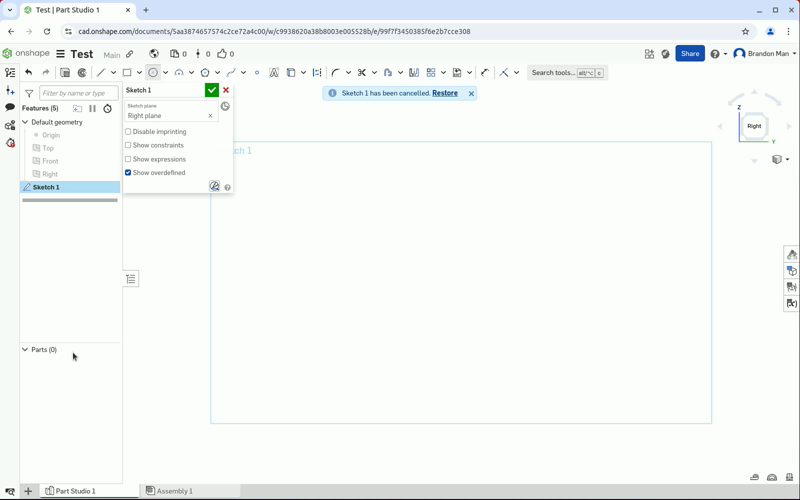
key_down(shift)
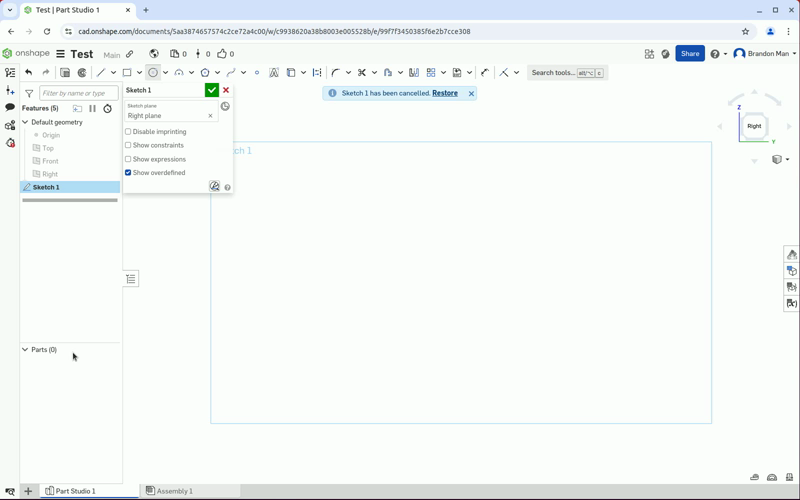
mouse_move(461, 282)
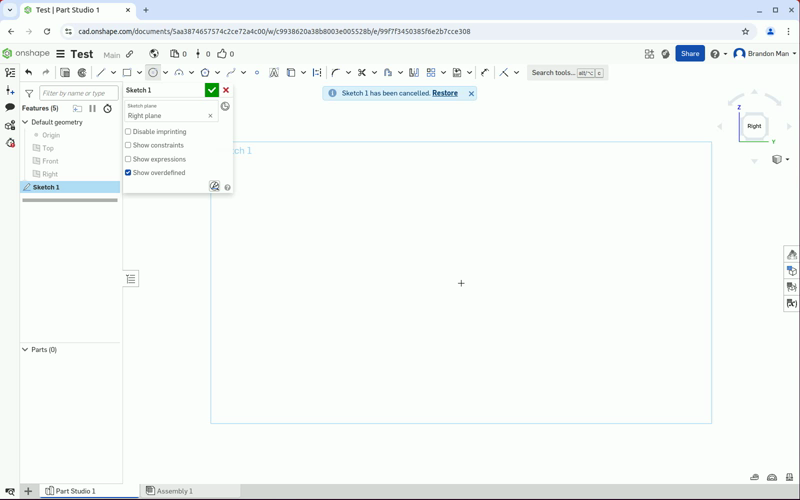
click(461, 282)
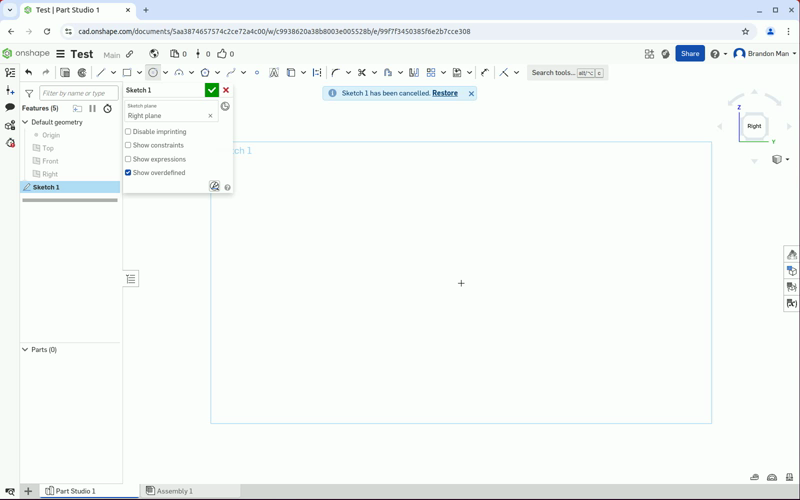
key_up(shift)
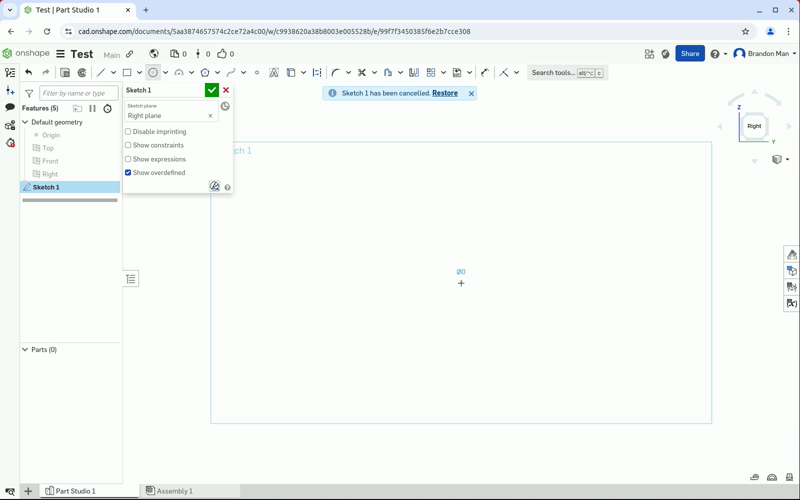
mouse_move(574, 282)
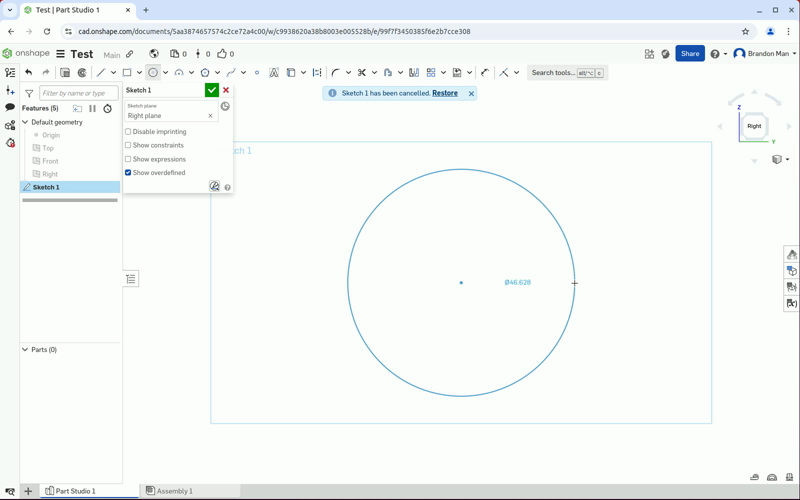
click(574, 282)
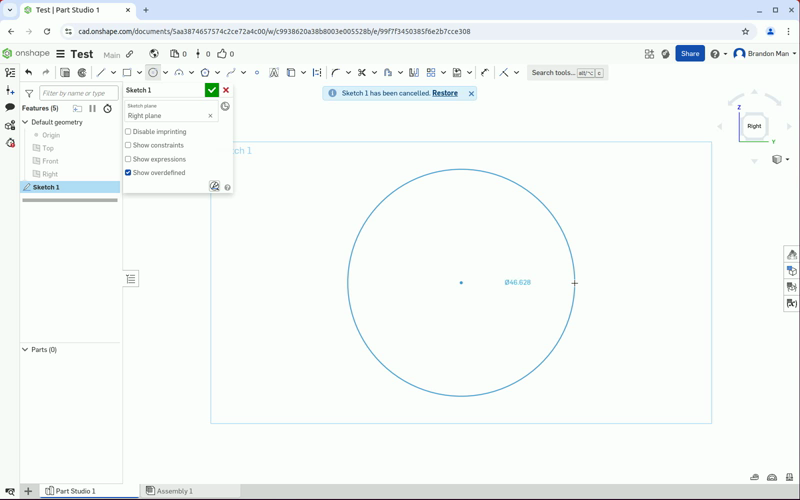
key(esc)
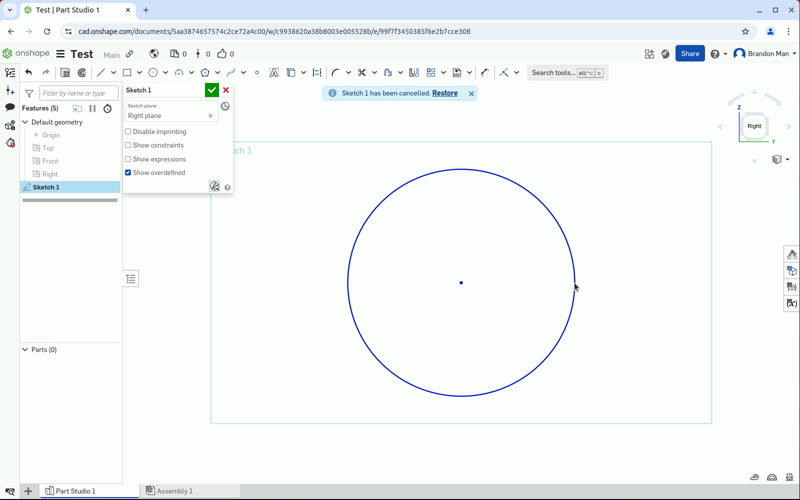
key(c)
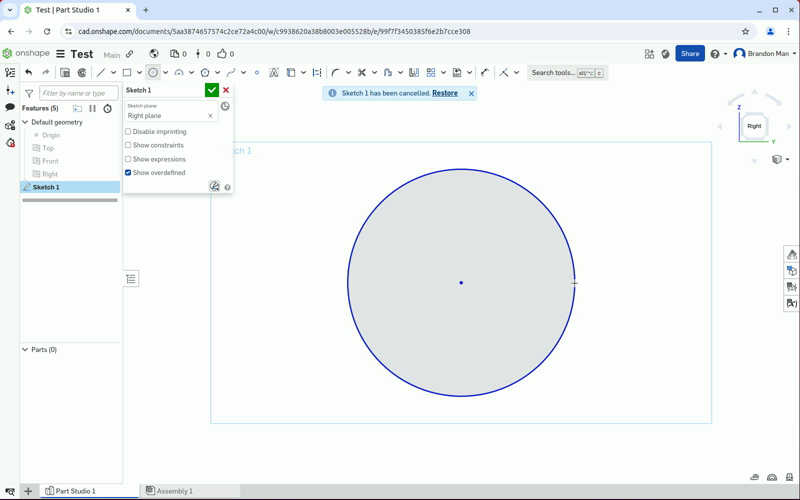
key_down(shift)
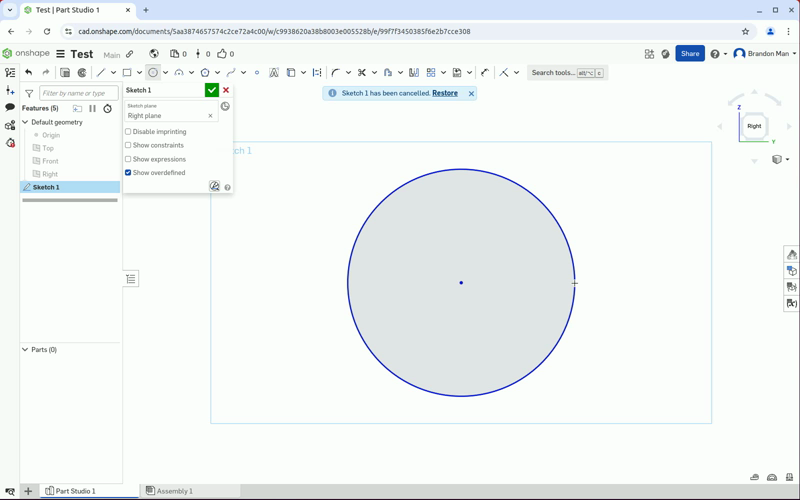
mouse_move(461, 282)
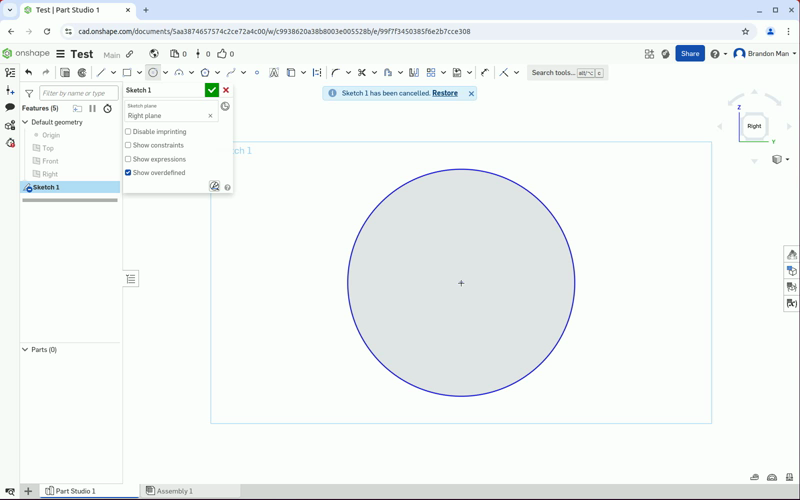
click(461, 282)
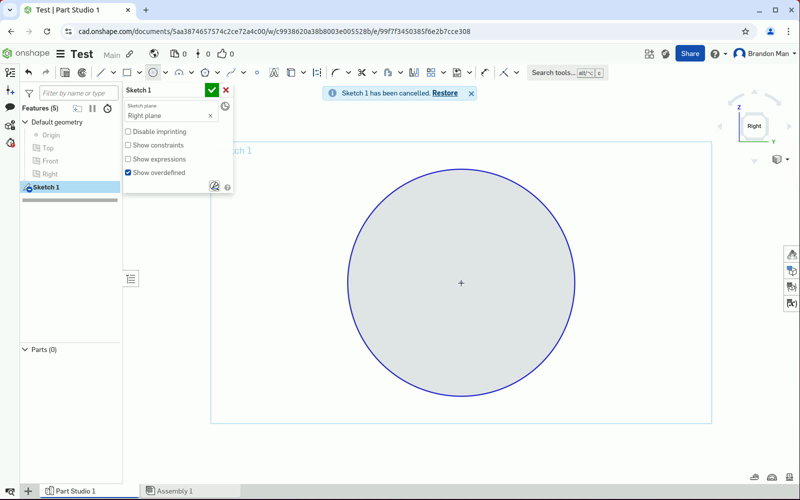
key_up(shift)
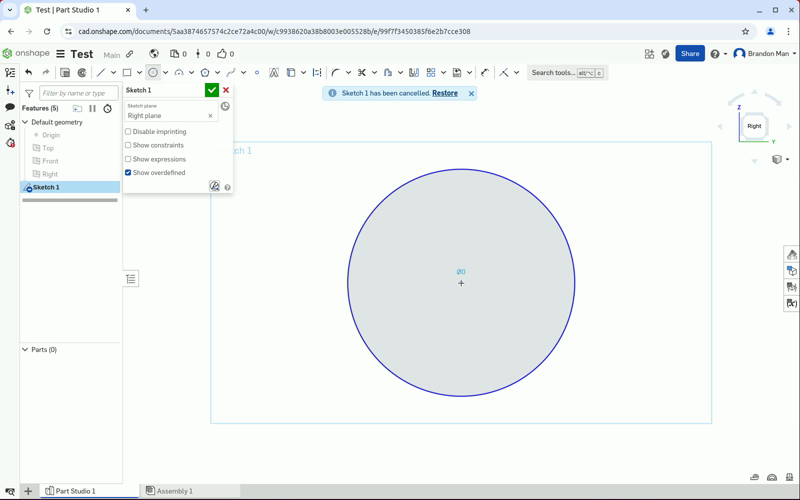
mouse_move(520, 282)
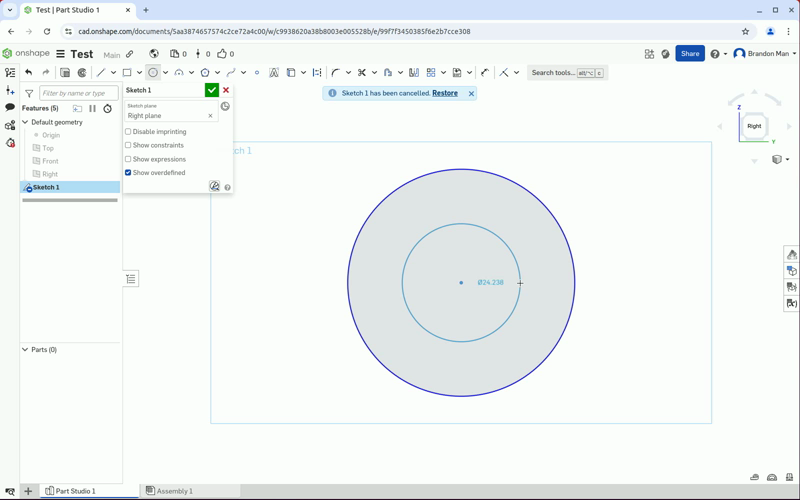
click(520, 282)
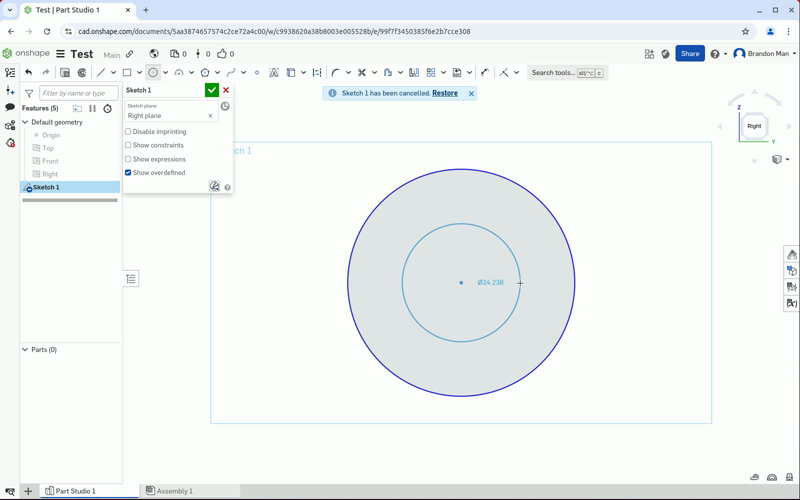
key(esc)
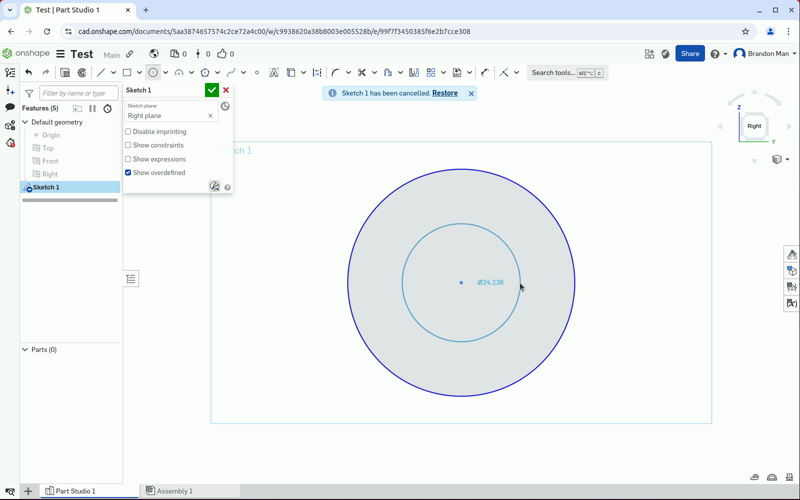
mouse_move(525, 236)
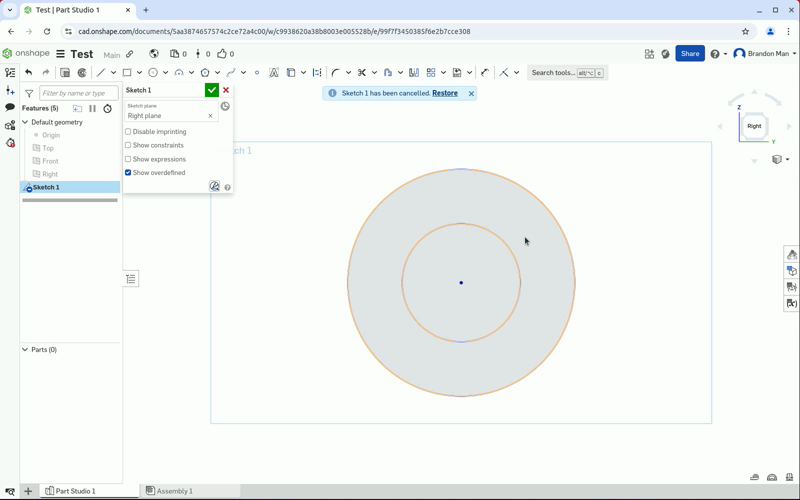
click(525, 236)
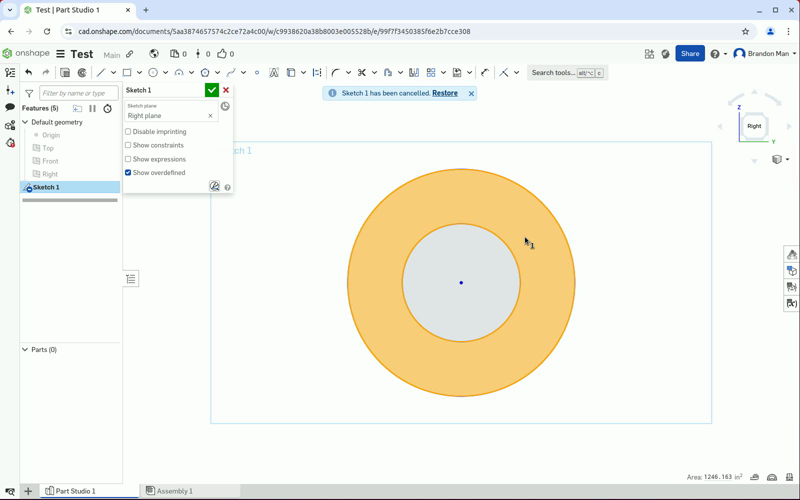
mouse_move(73, 352)
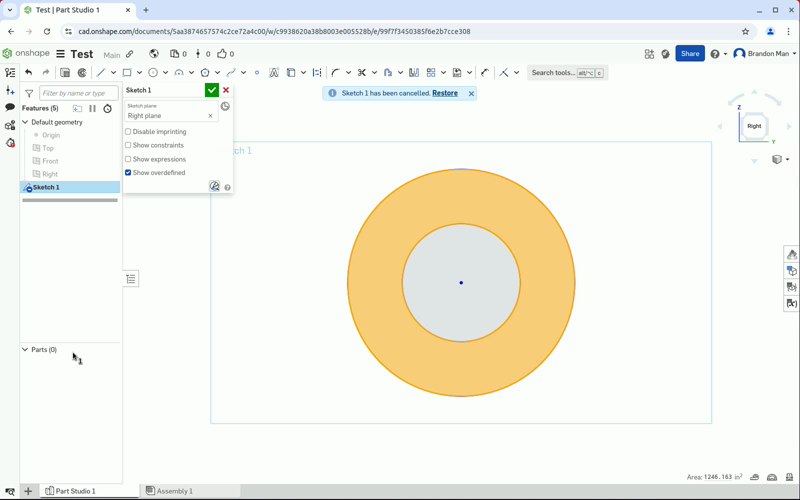
key(shift+y)
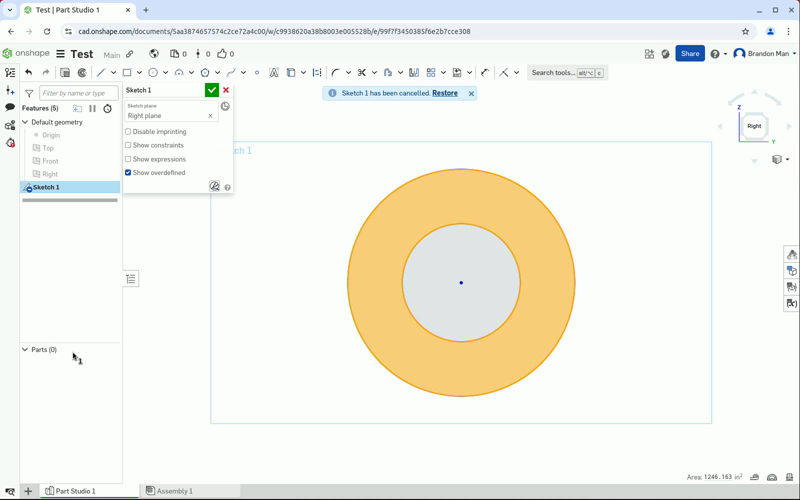
key(shift+e)
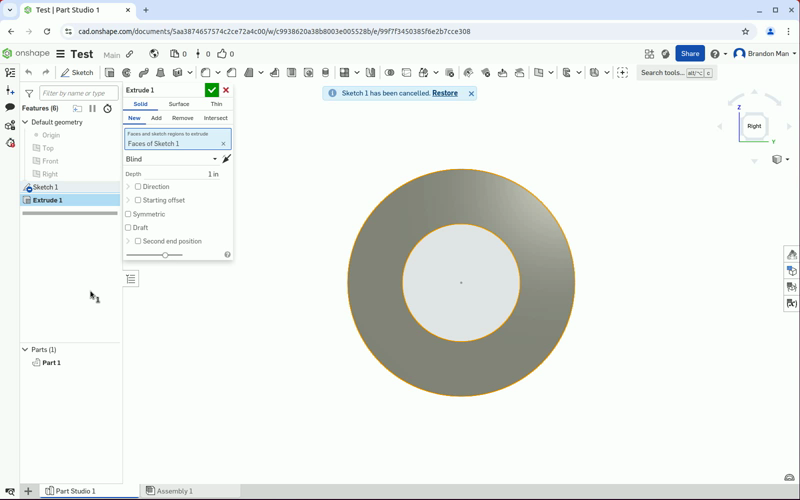
mouse_move(143, 106)
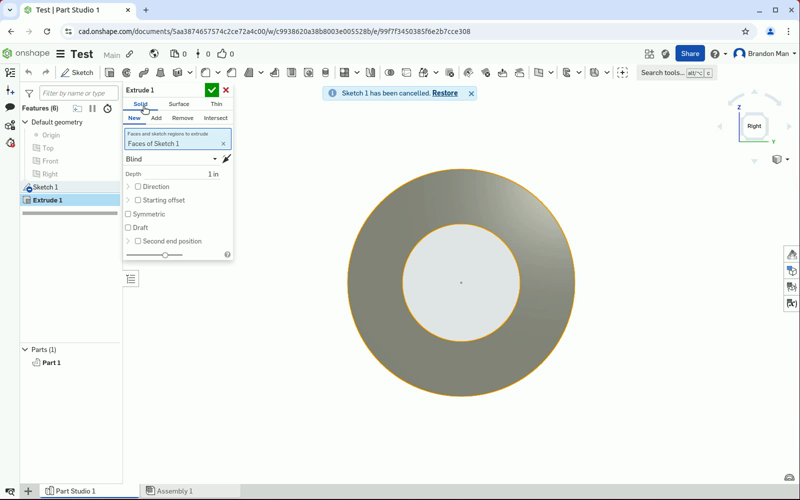
click(143, 106)
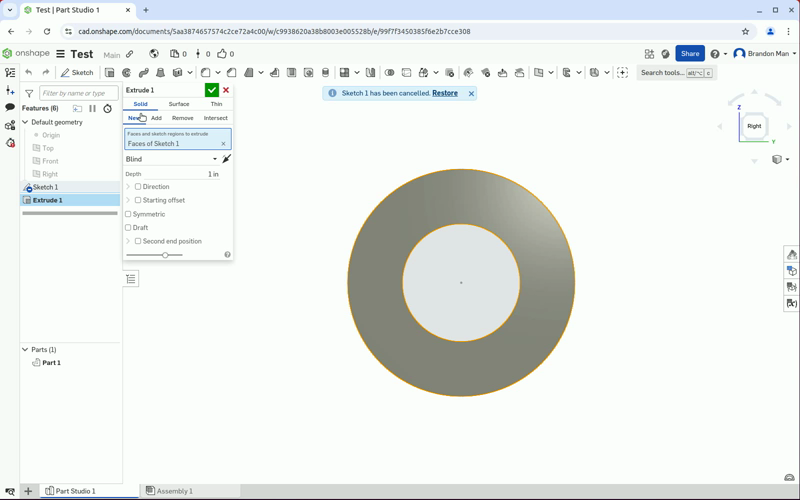
mouse_move(137, 120)
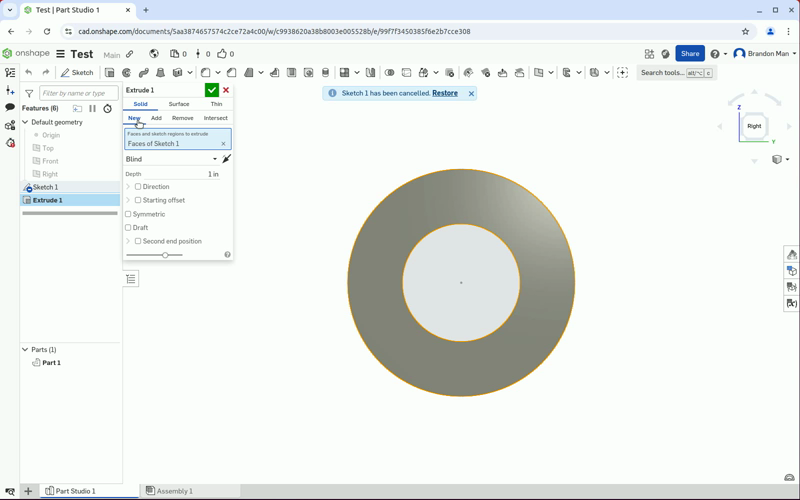
click(137, 120)
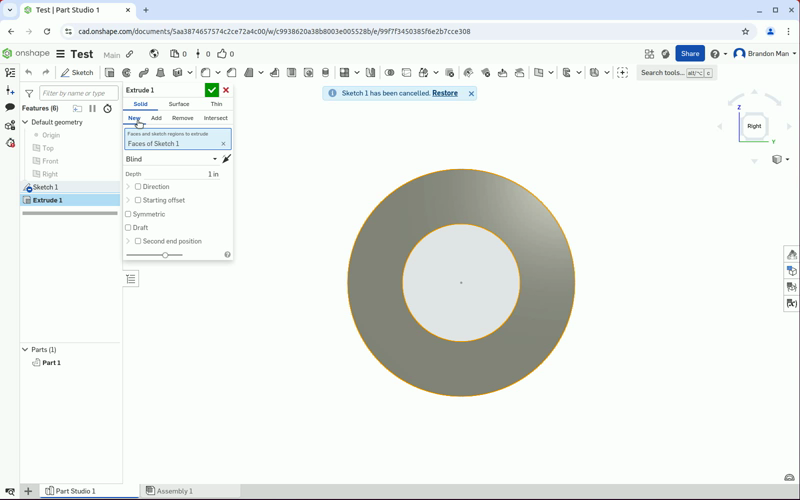
key(tab, 4)
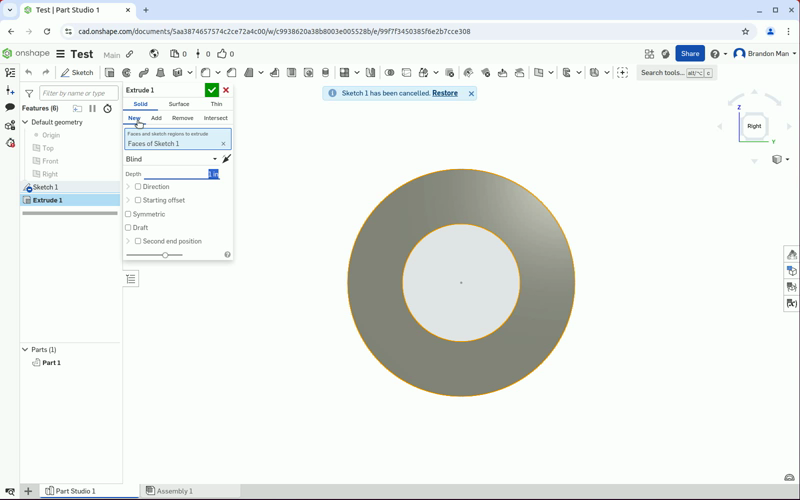
text(0.963)
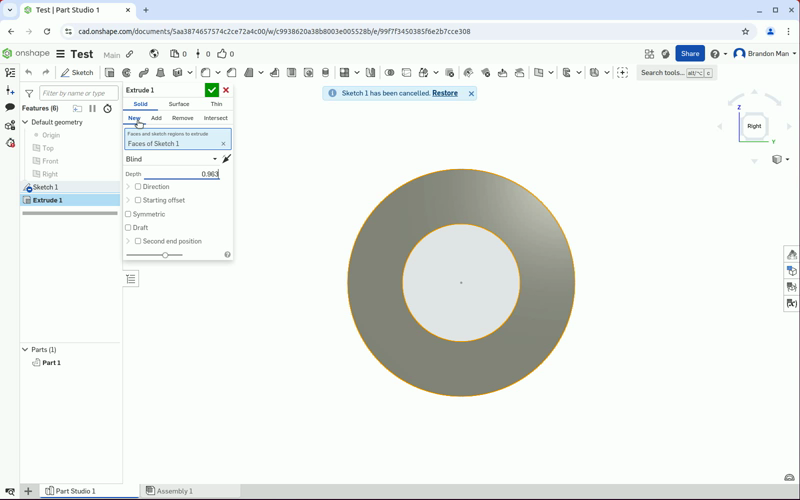
key(enter)
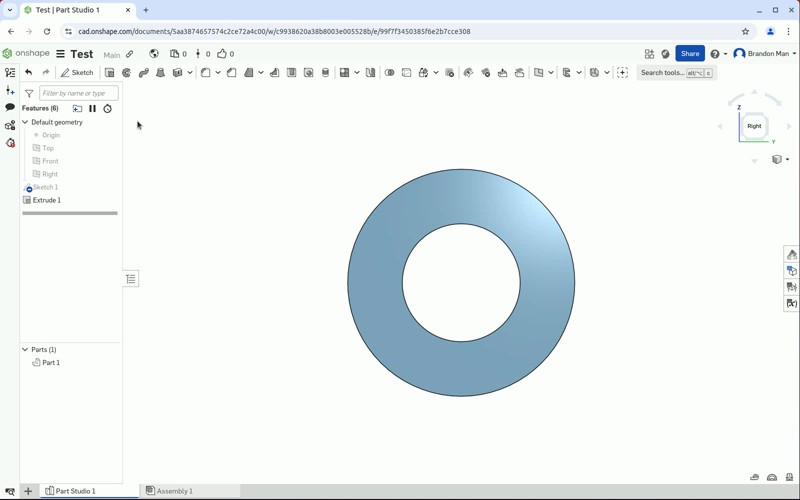
key(shift+h)
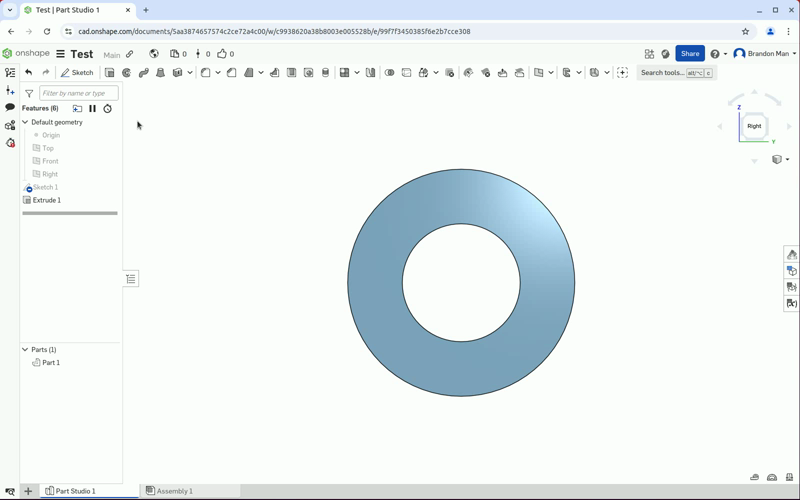
key(shift+h)
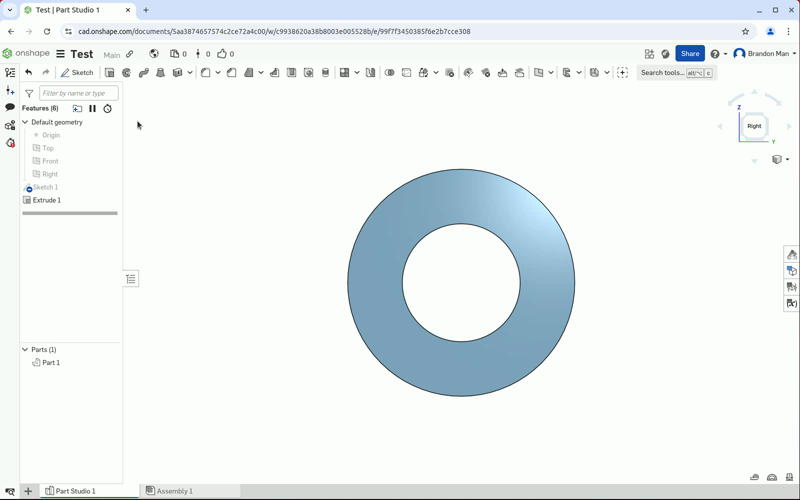
mouse_move(73, 189)
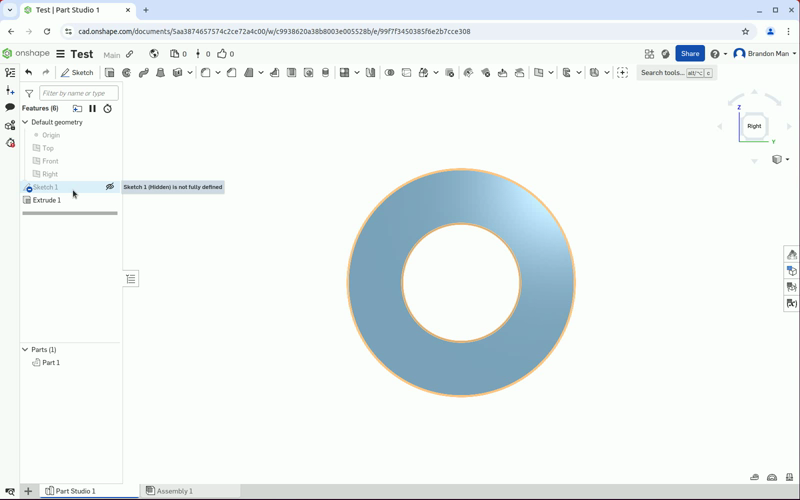
click(73, 189)
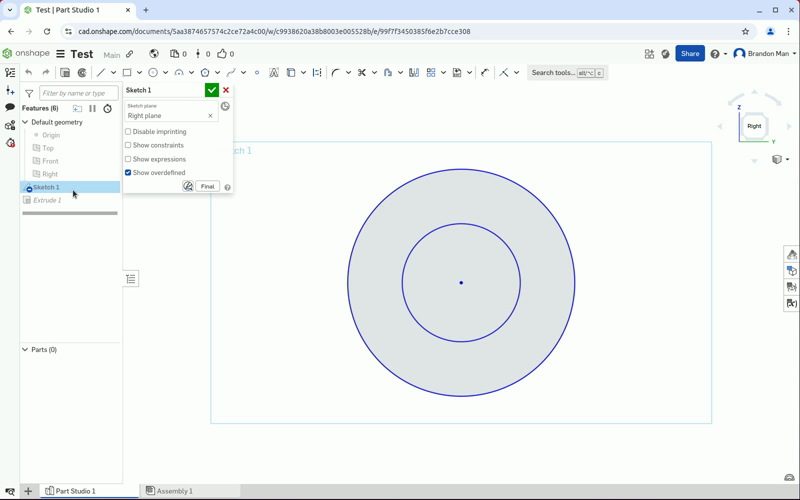
mouse_move(229, 92)
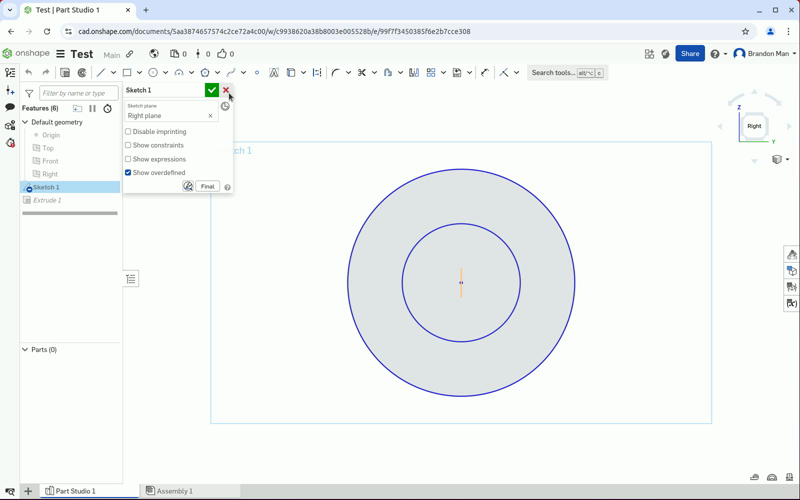
click(229, 92)
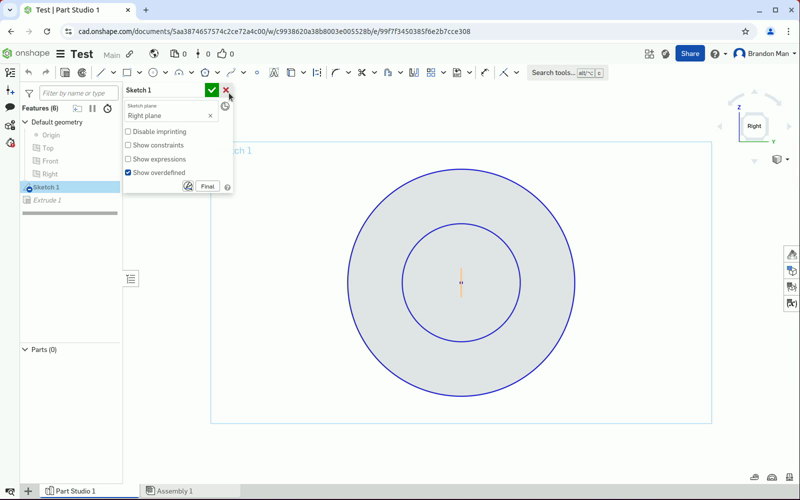
key(shift+s)
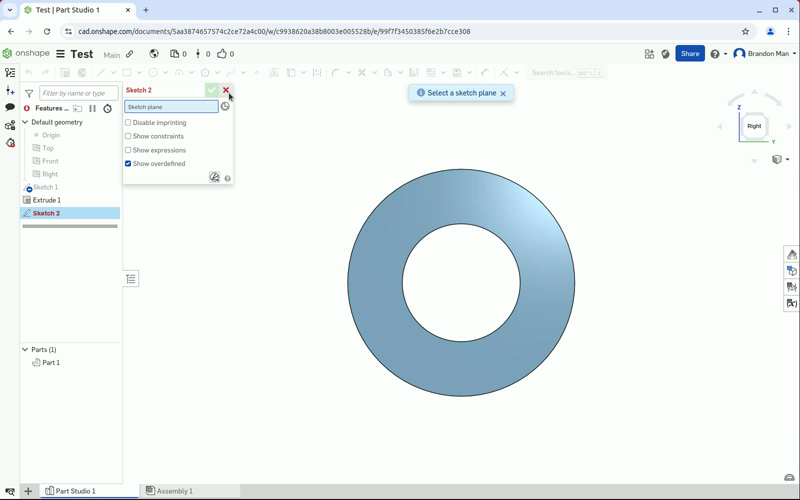
mouse_move(73, 176)
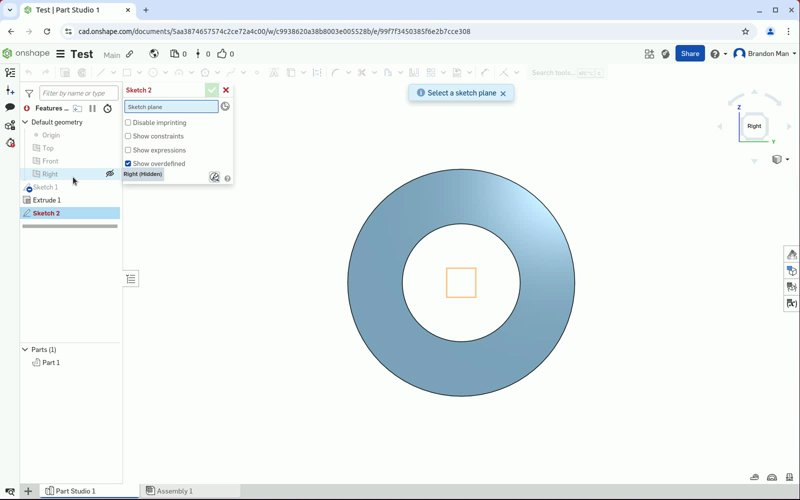
click(73, 176)
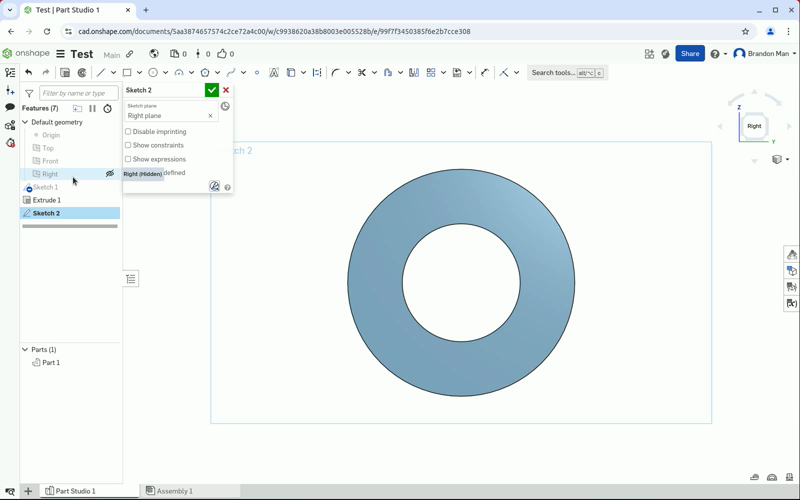
mouse_move(73, 352)
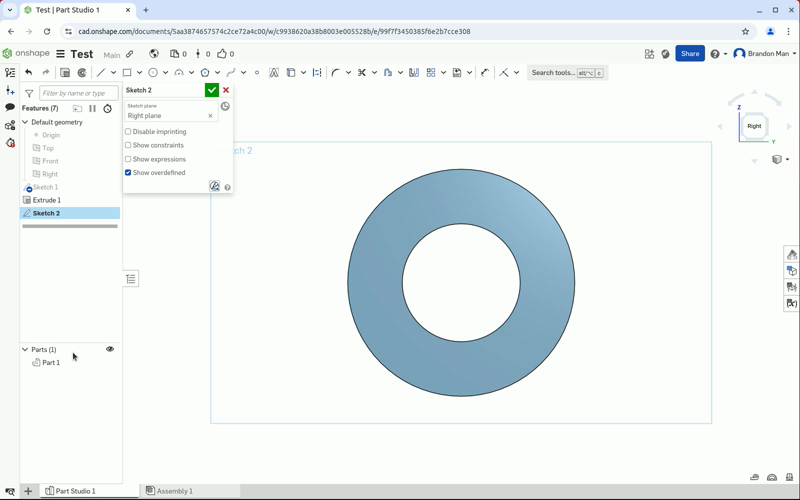
key(y)
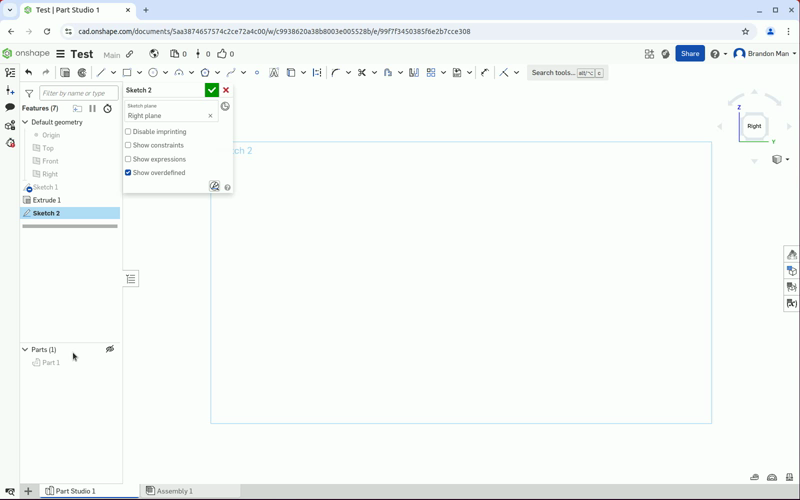
key(c)
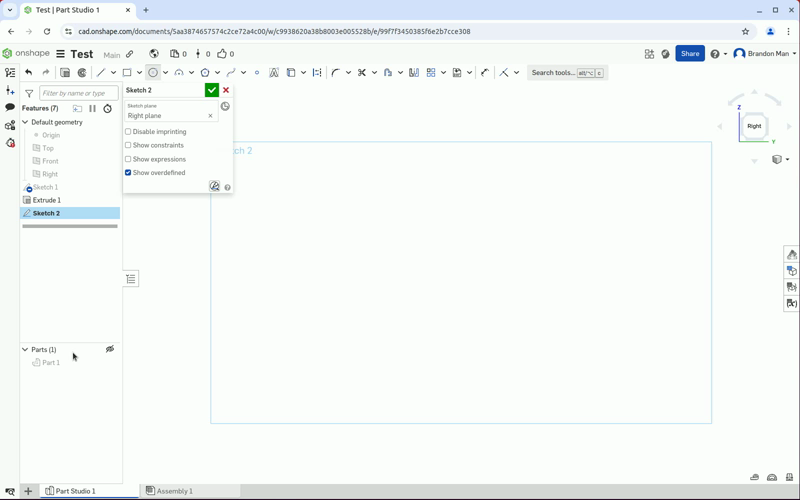
key_down(shift)
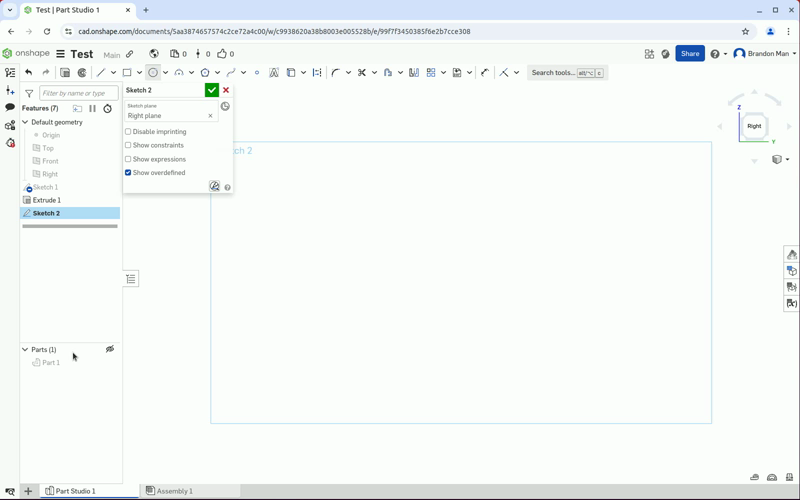
mouse_move(461, 282)
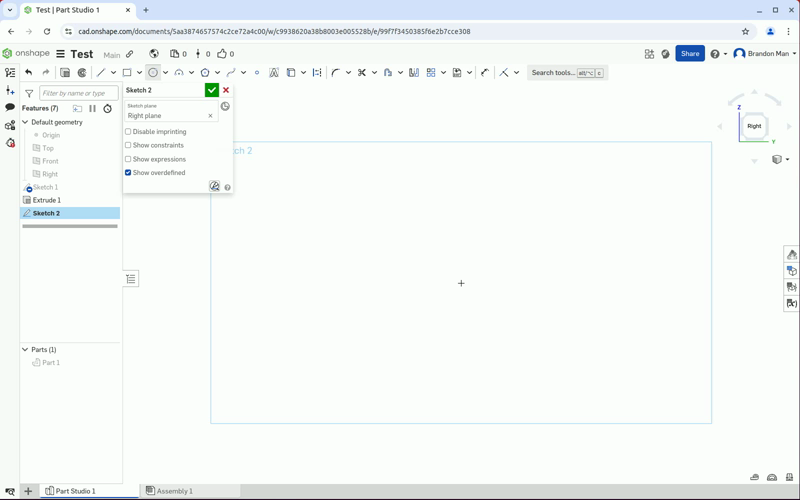
click(461, 282)
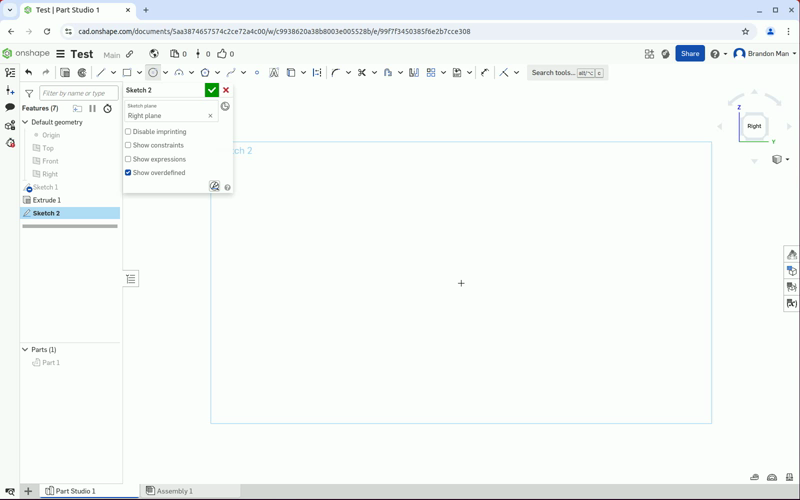
key_up(shift)
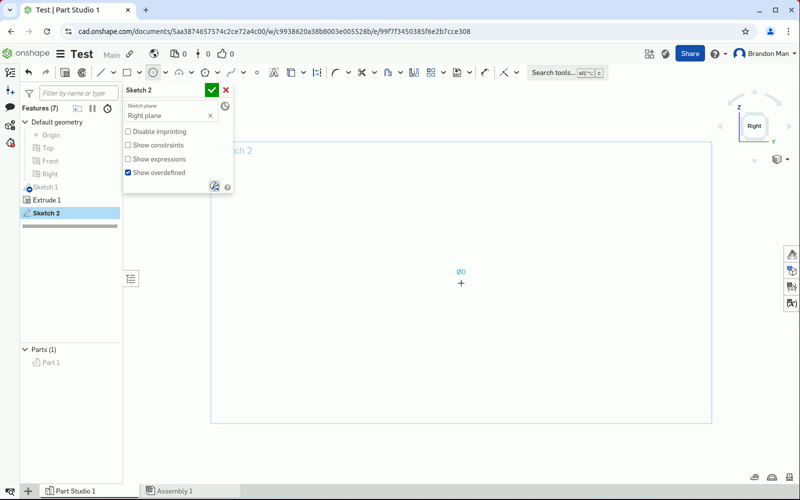
mouse_move(521, 282)
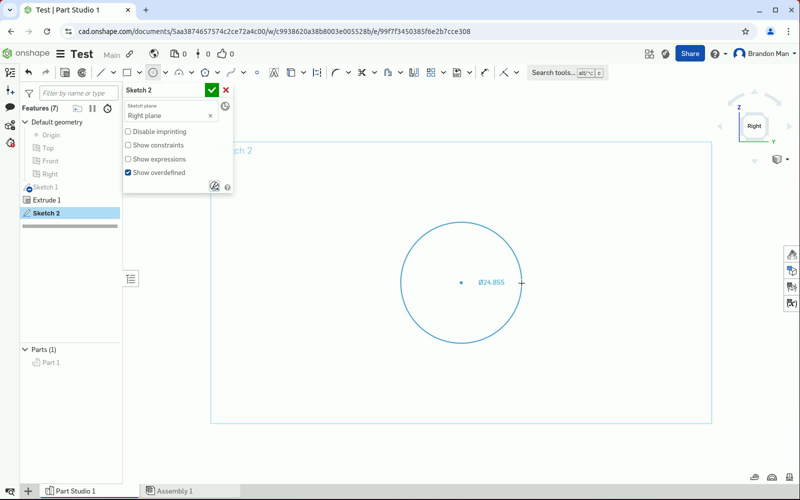
click(521, 282)
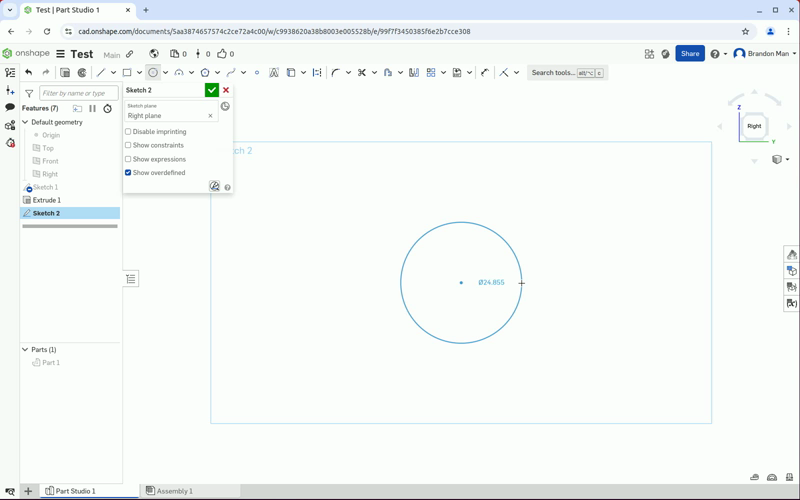
key(esc)
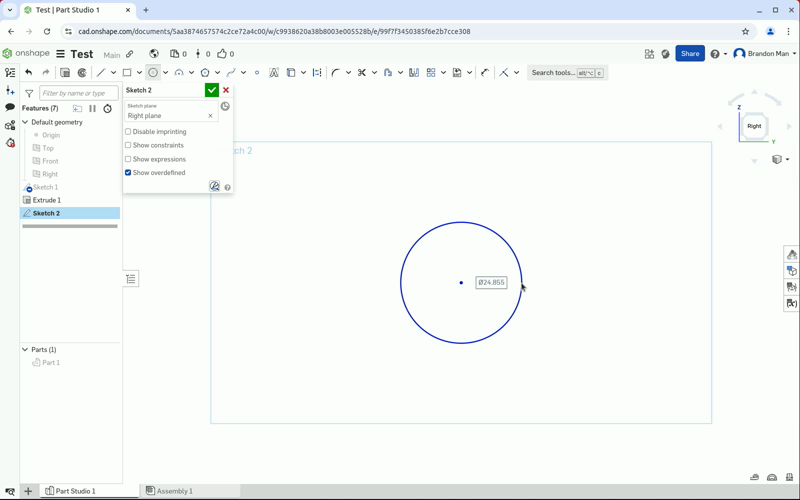
key(c)
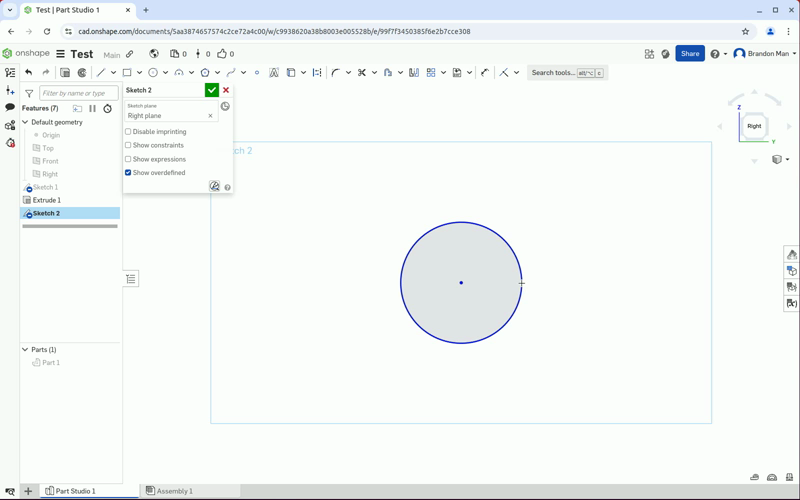
key_down(shift)
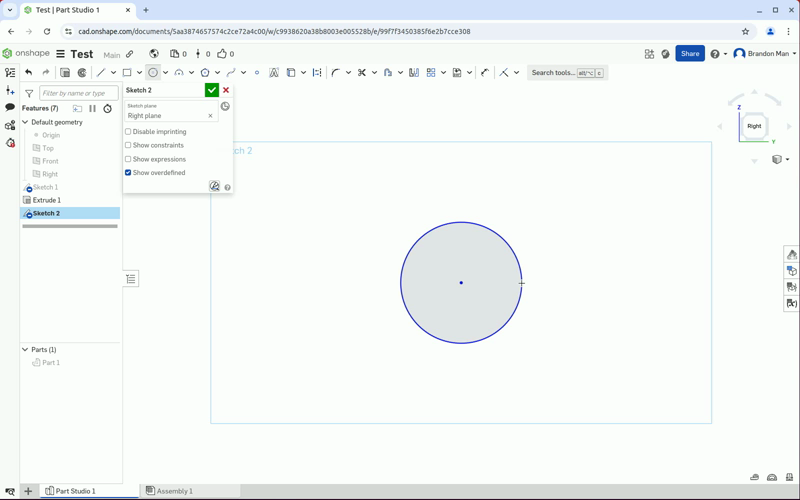
mouse_move(461, 282)
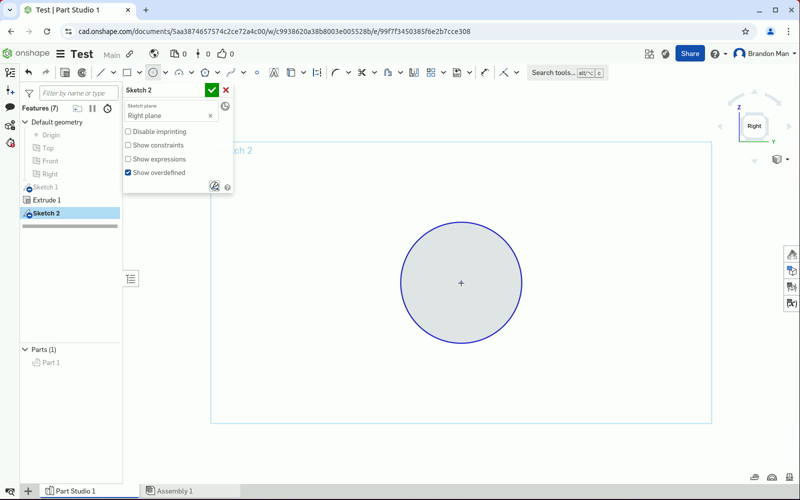
click(461, 282)
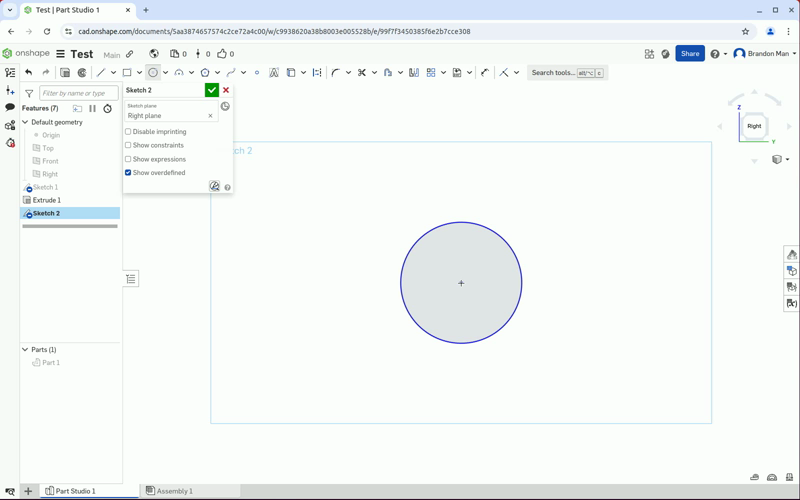
key_up(shift)
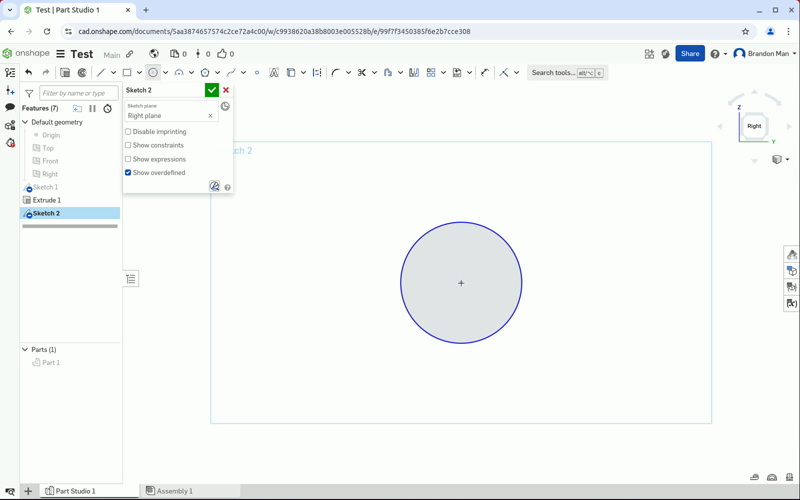
mouse_move(489, 282)
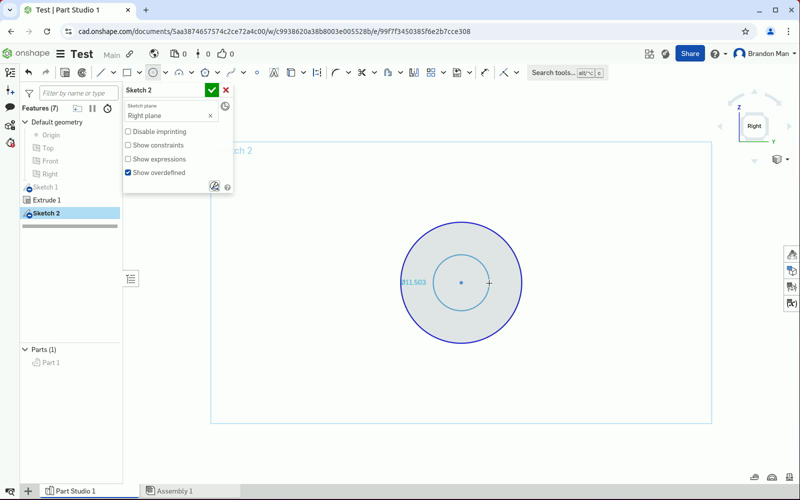
click(489, 282)
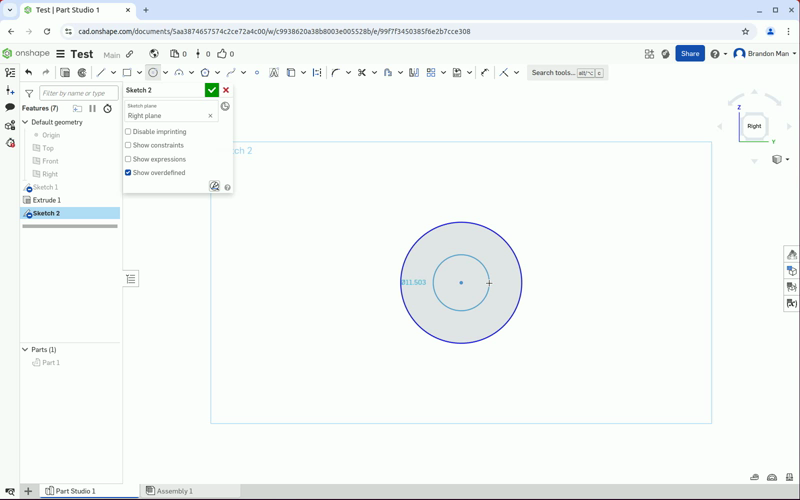
key(esc)
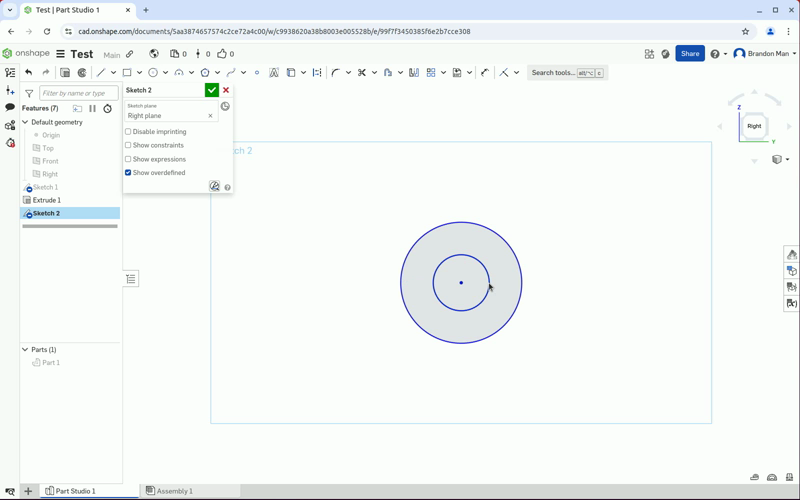
mouse_move(504, 263)
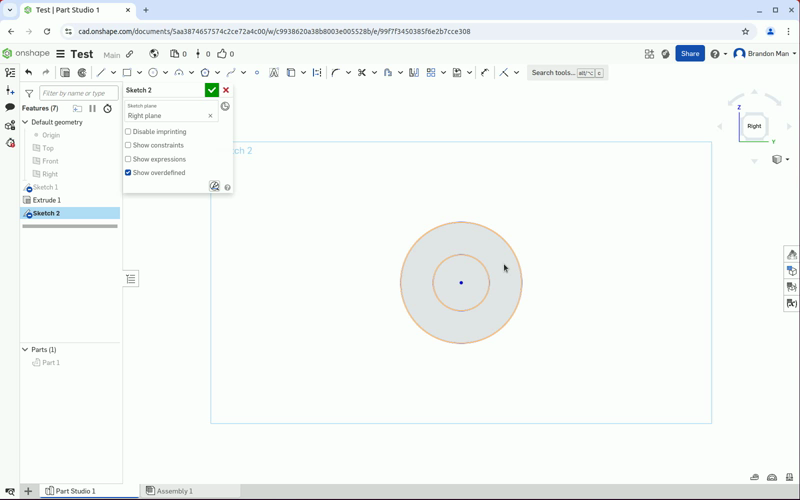
click(504, 263)
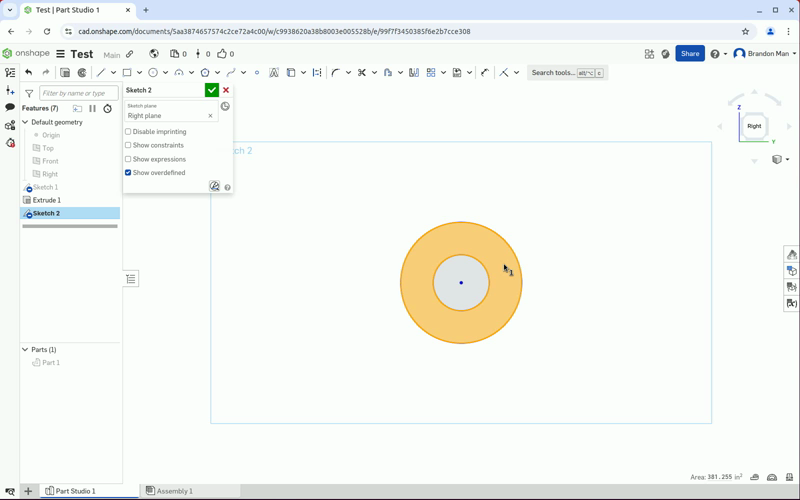
mouse_move(73, 352)
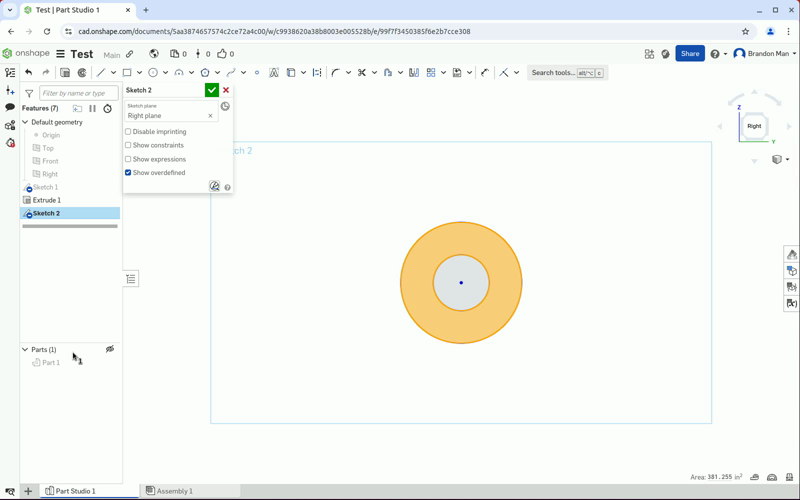
key(shift+y)
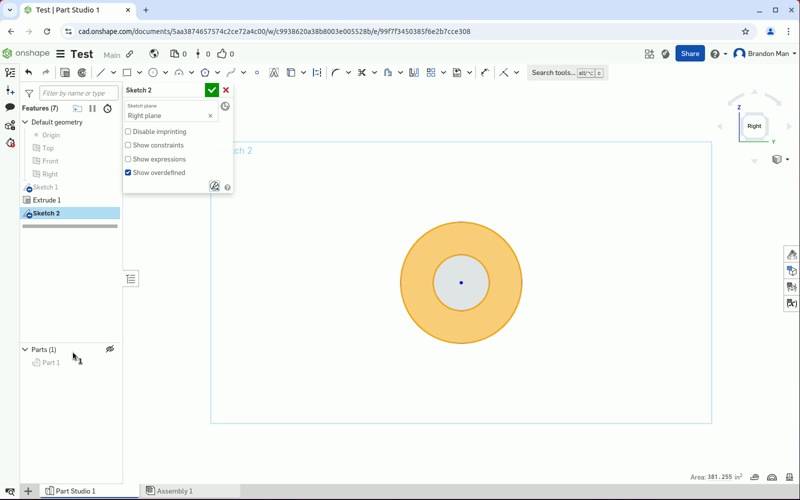
key(shift+e)
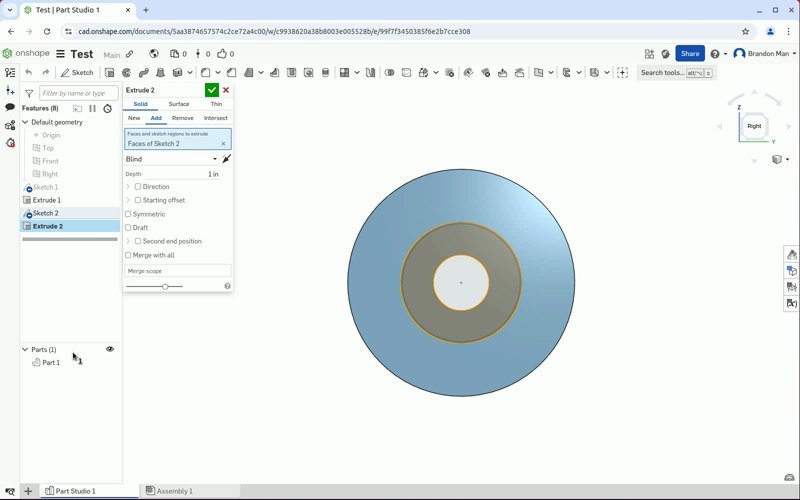
mouse_move(143, 106)
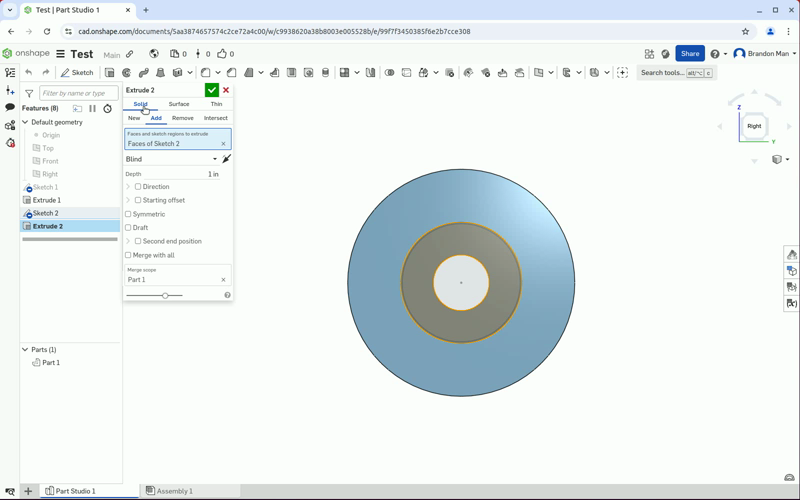
click(143, 106)
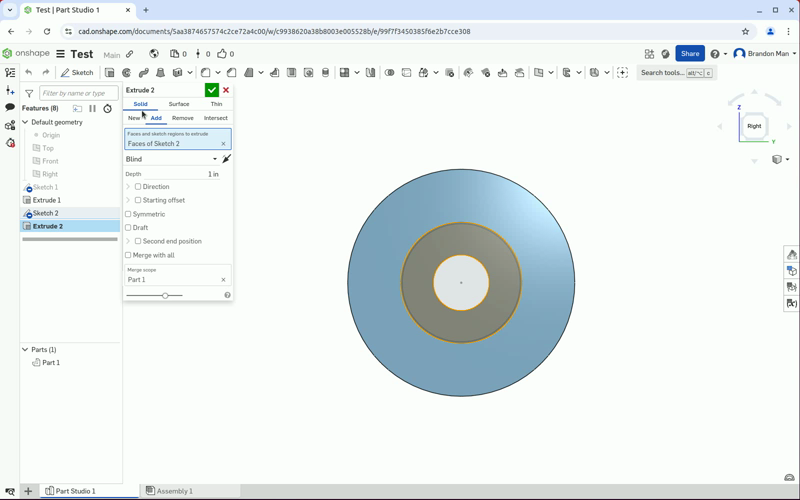
mouse_move(137, 120)
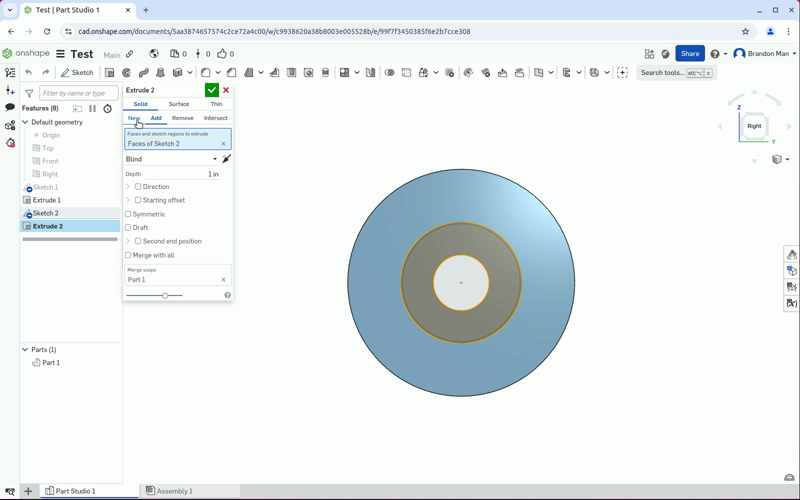
click(137, 120)
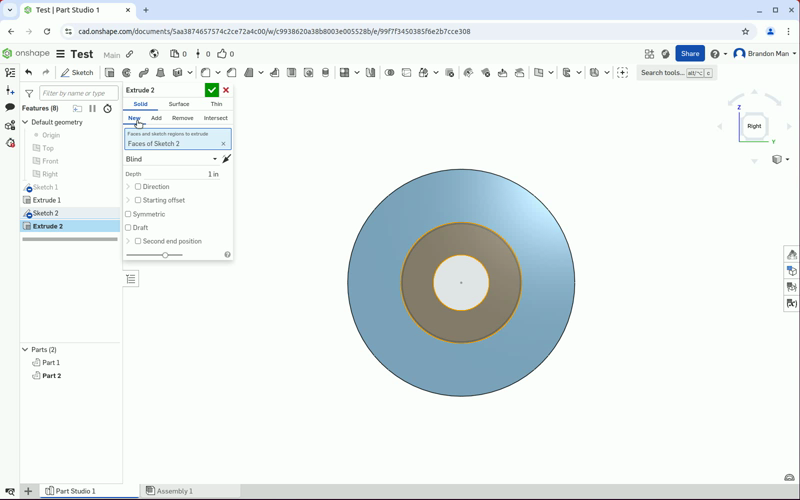
key(tab, 4)
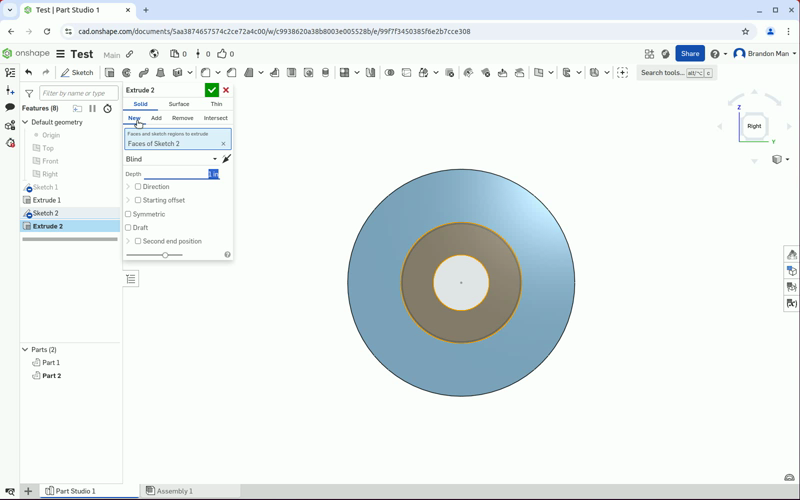
text(0.963)
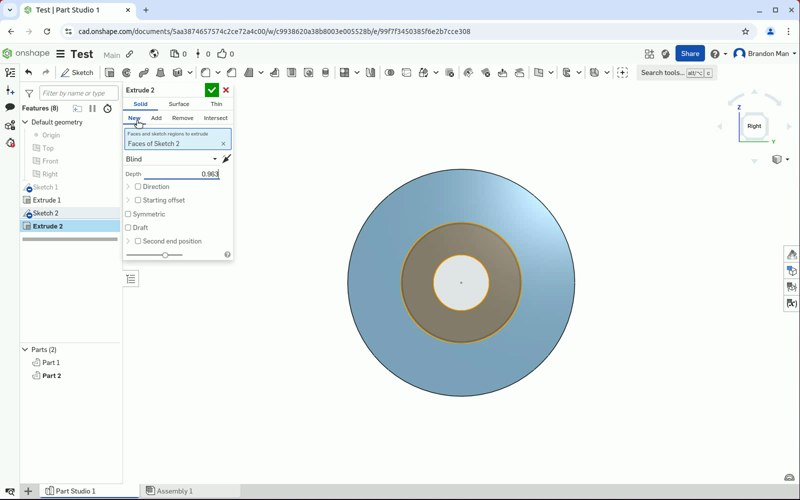
key(enter)
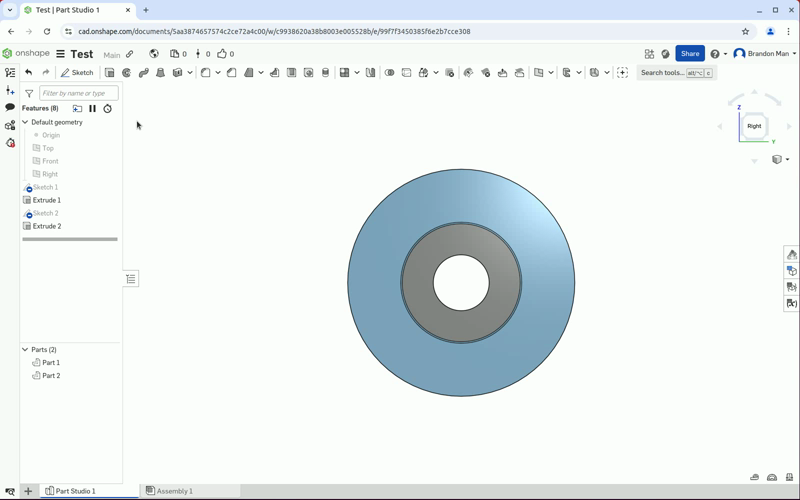
key(shift+h)
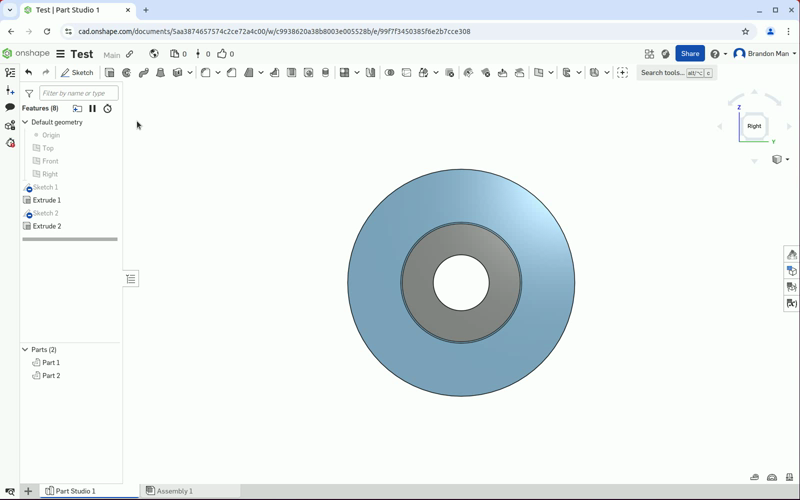
key(shift+h)
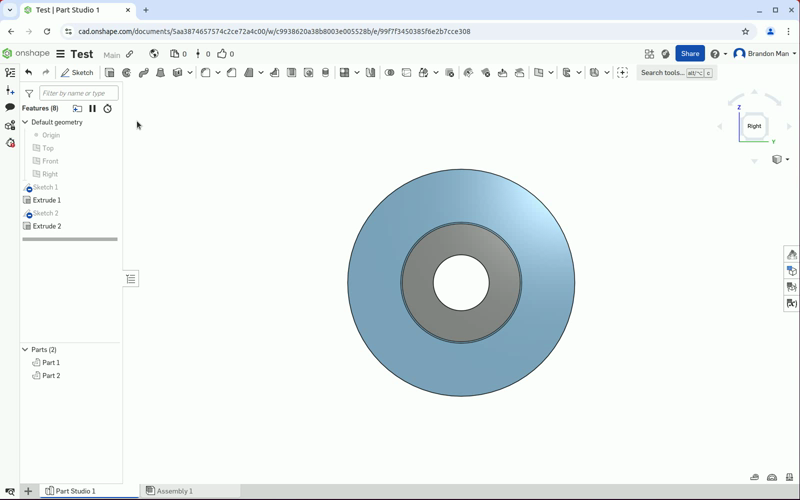
mouse_move(73, 189)
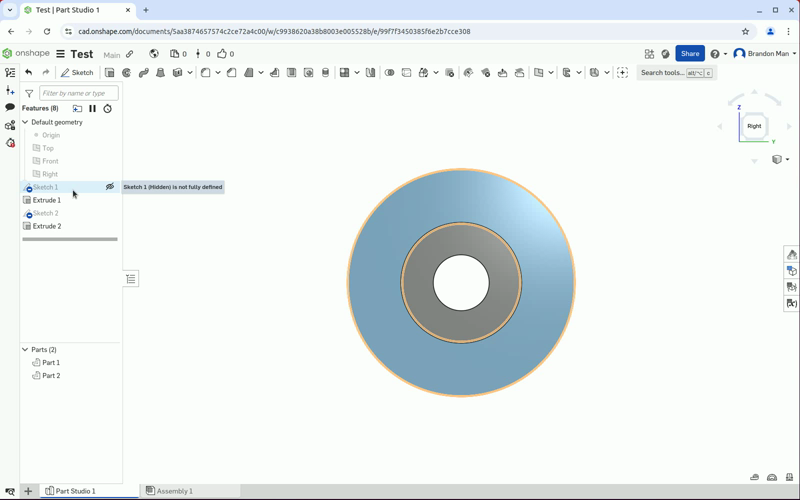
click(73, 189)
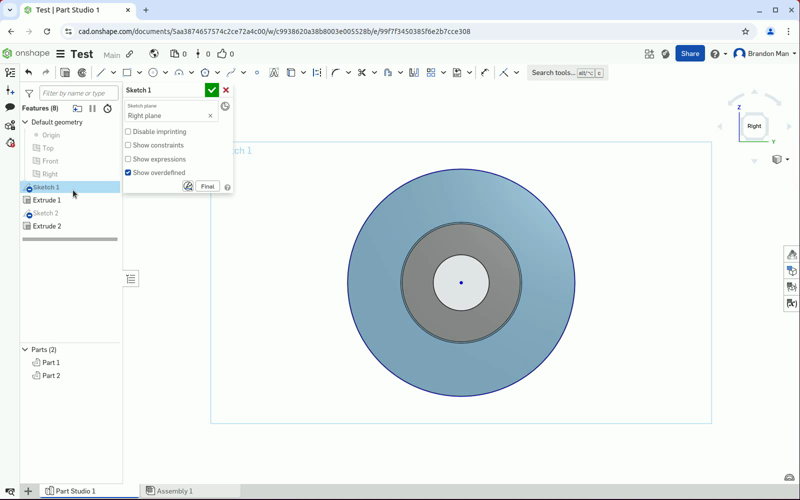
mouse_move(229, 92)
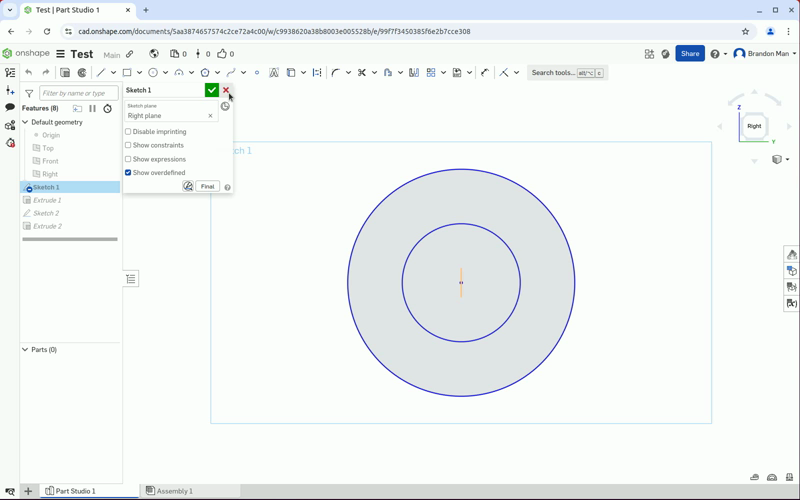
click(229, 92)
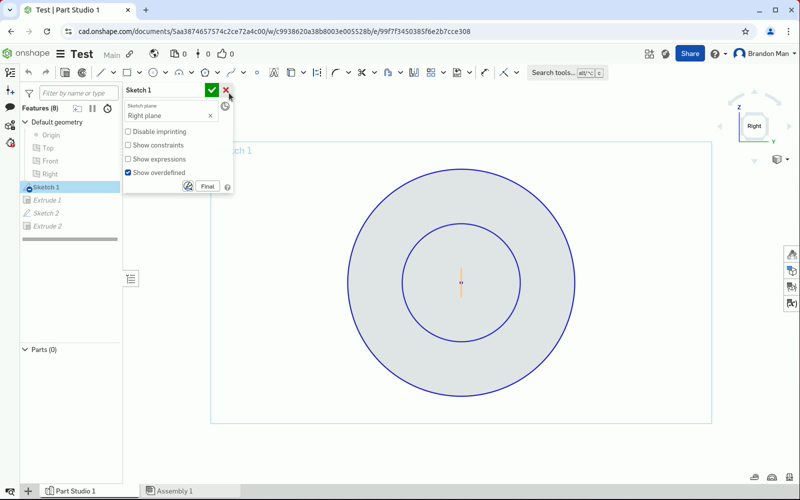
key(shift+s)
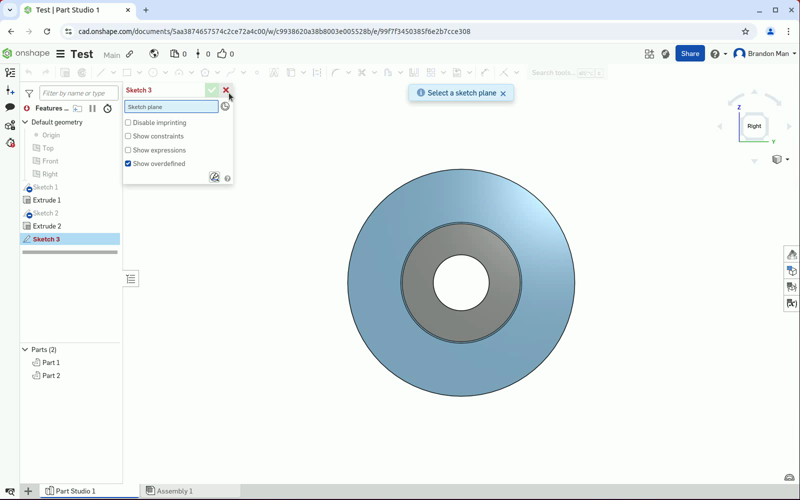
mouse_move(73, 176)
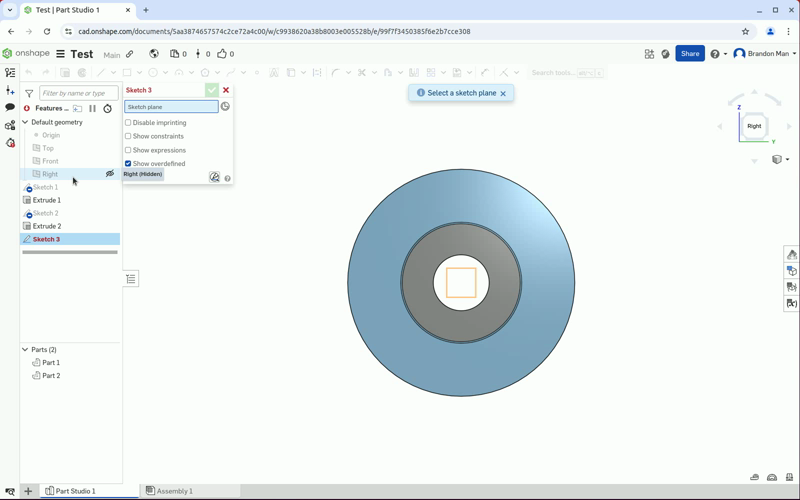
click(73, 176)
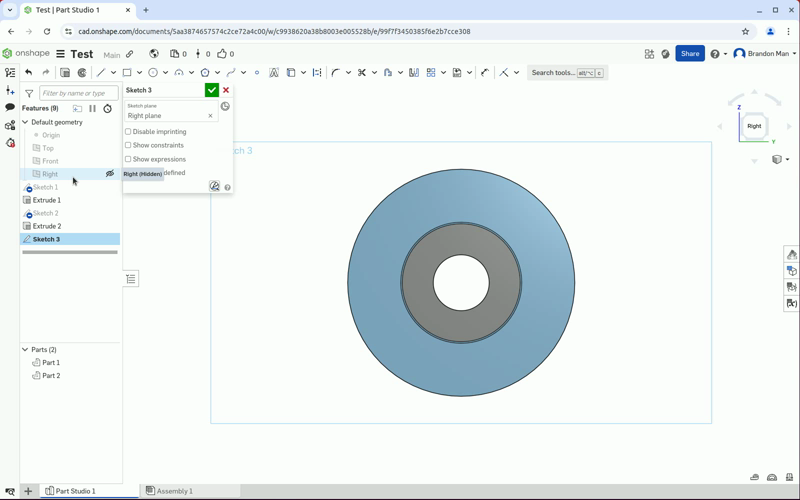
mouse_move(73, 352)
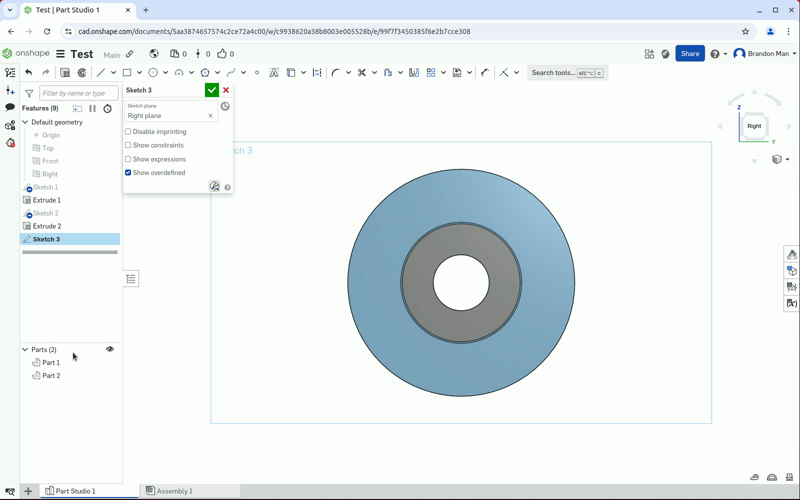
key(y)
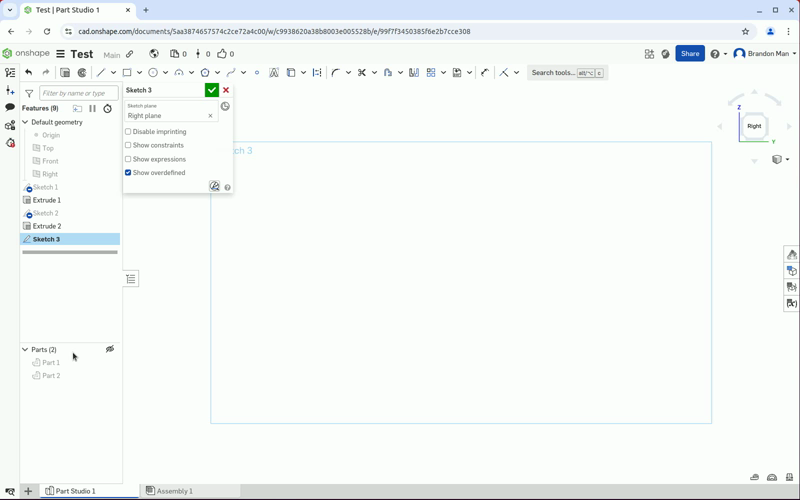
key(c)
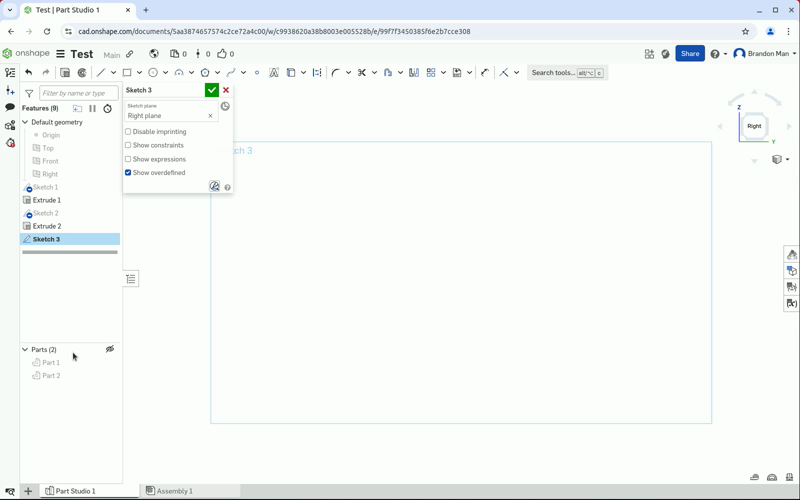
key_down(shift)
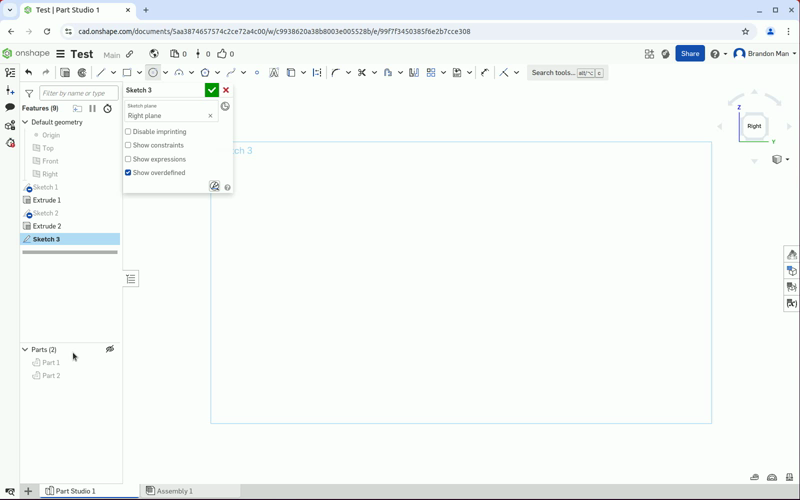
mouse_move(461, 282)
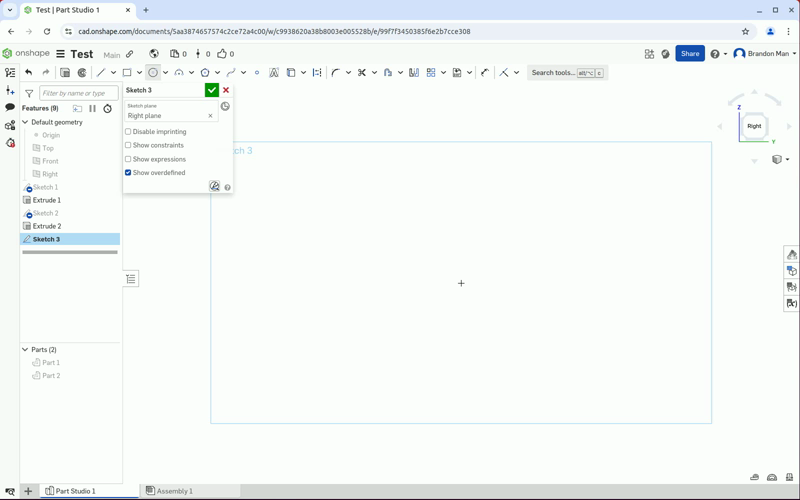
click(461, 282)
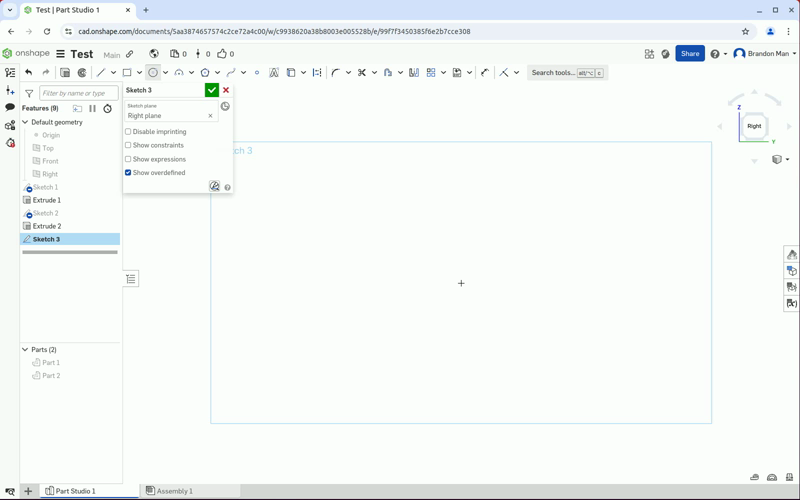
key_up(shift)
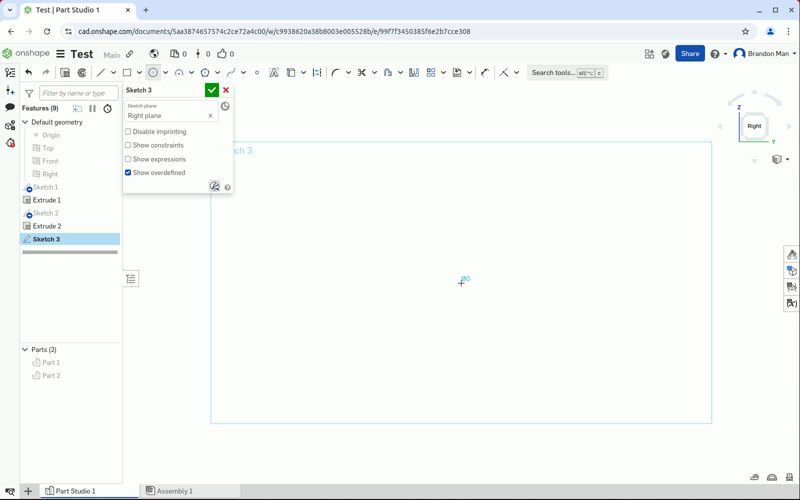
mouse_move(521, 282)
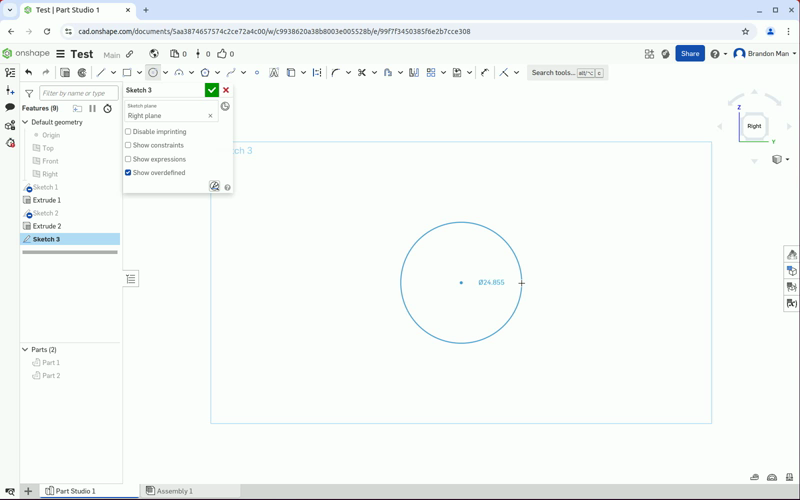
click(521, 282)
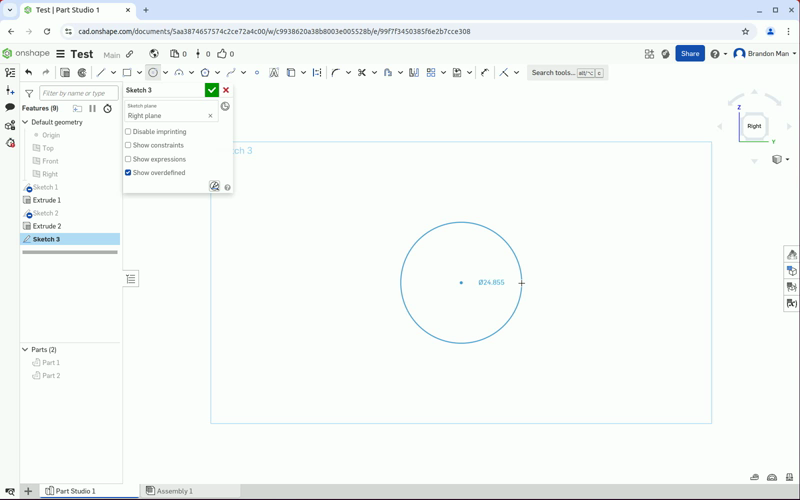
key(esc)
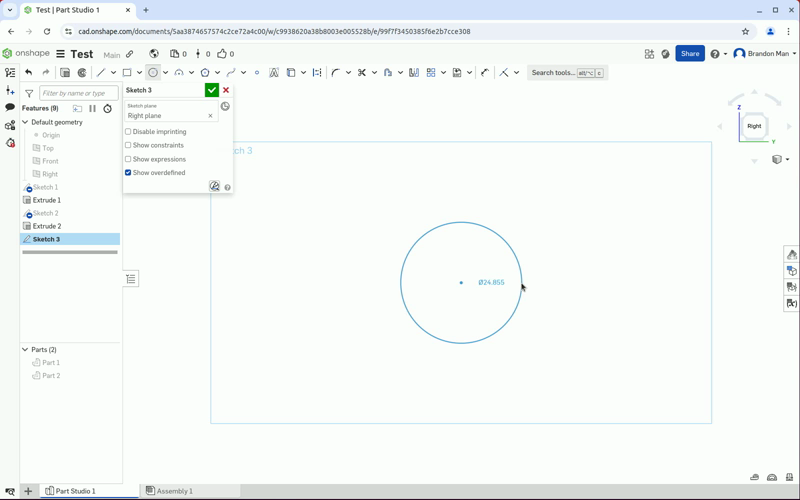
key(c)
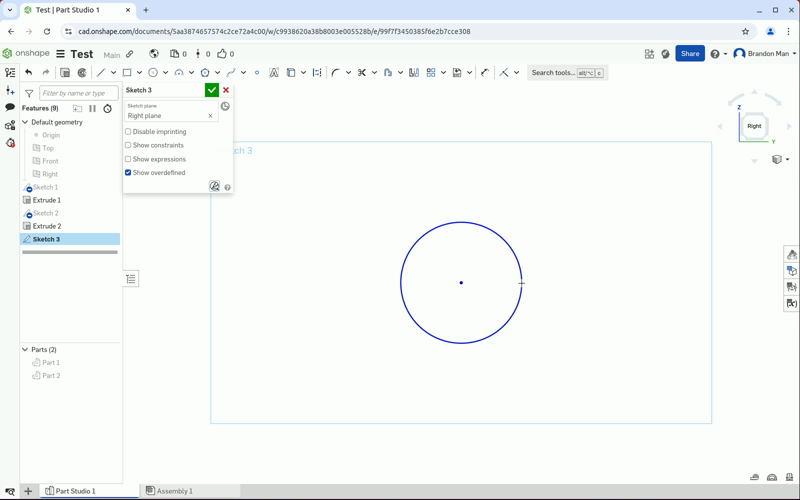
key_down(shift)
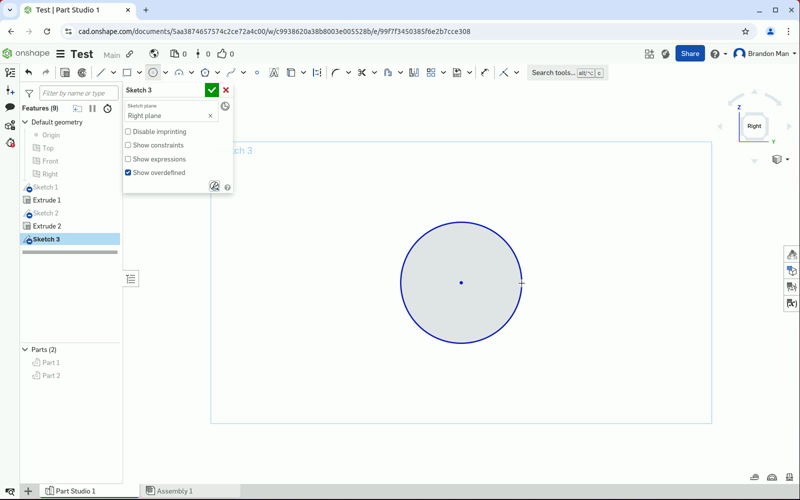
mouse_move(461, 282)
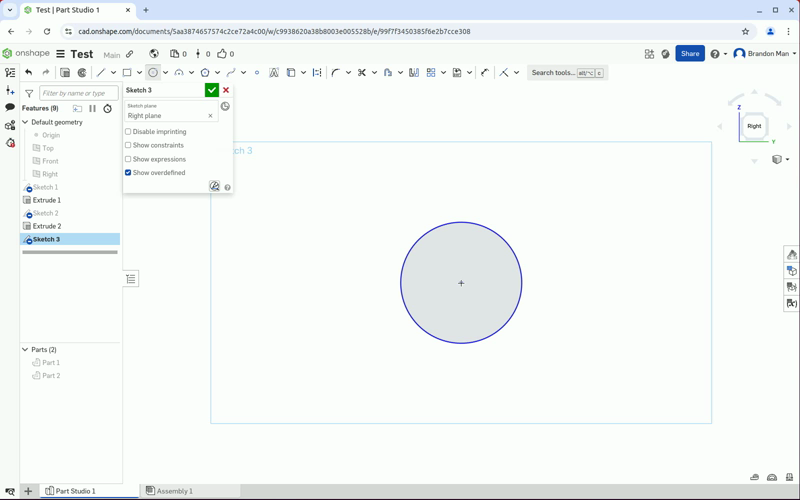
click(461, 282)
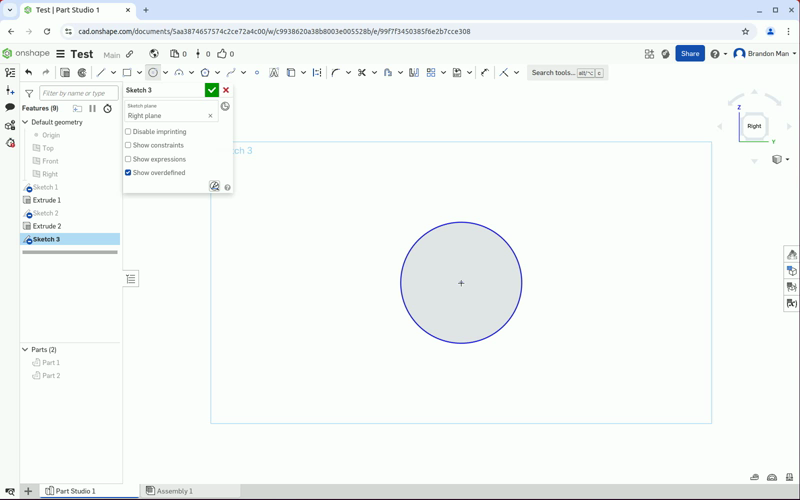
key_up(shift)
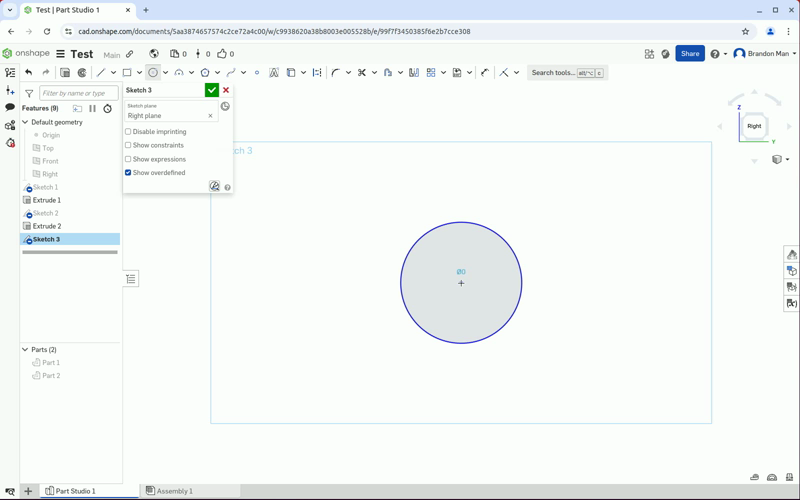
mouse_move(489, 282)
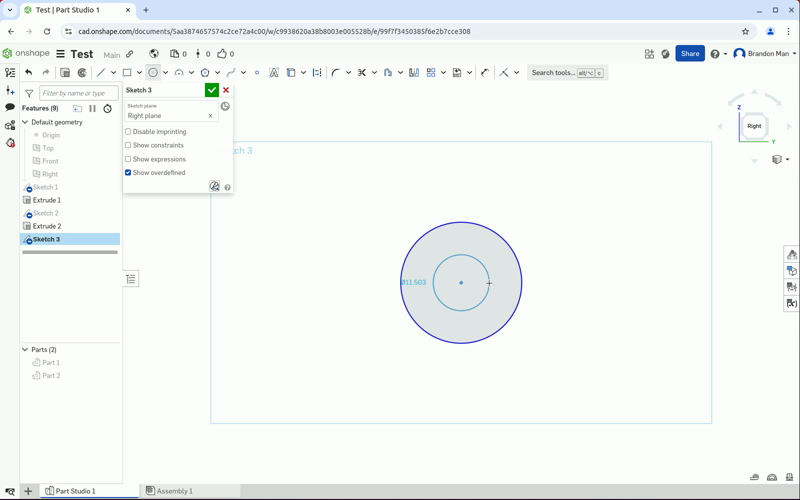
click(489, 282)
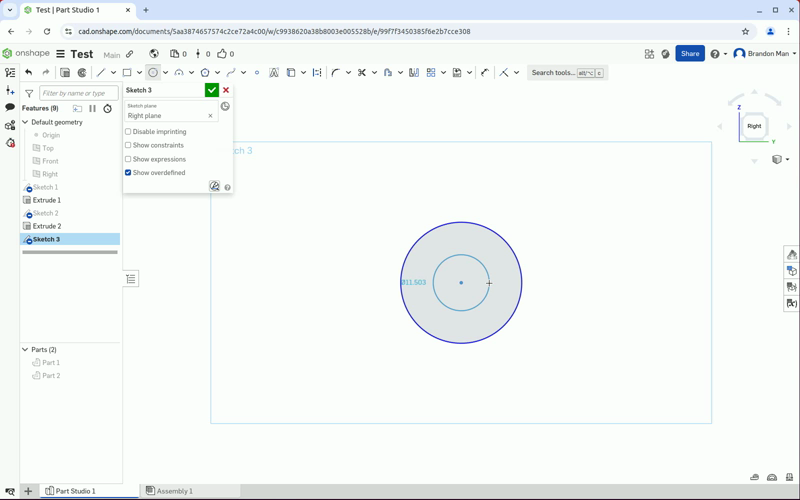
key(esc)
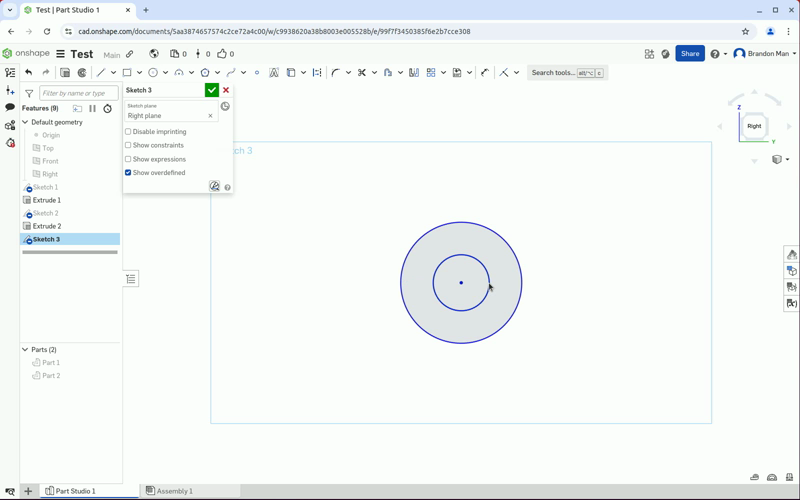
mouse_move(488, 328)
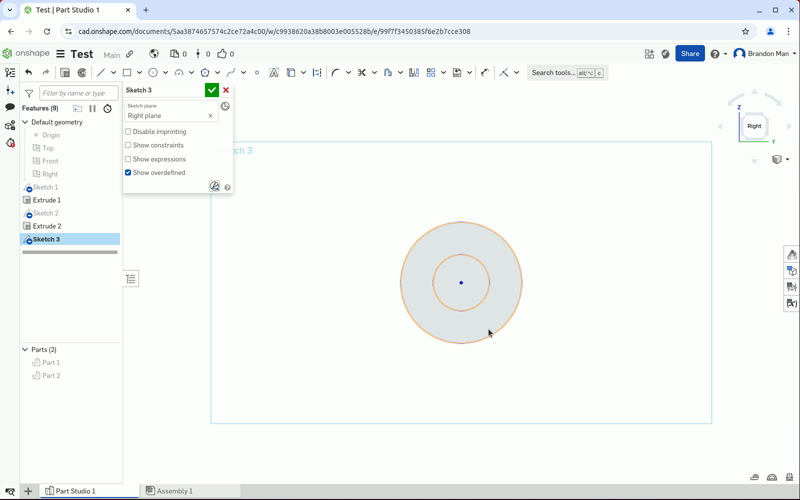
click(488, 328)
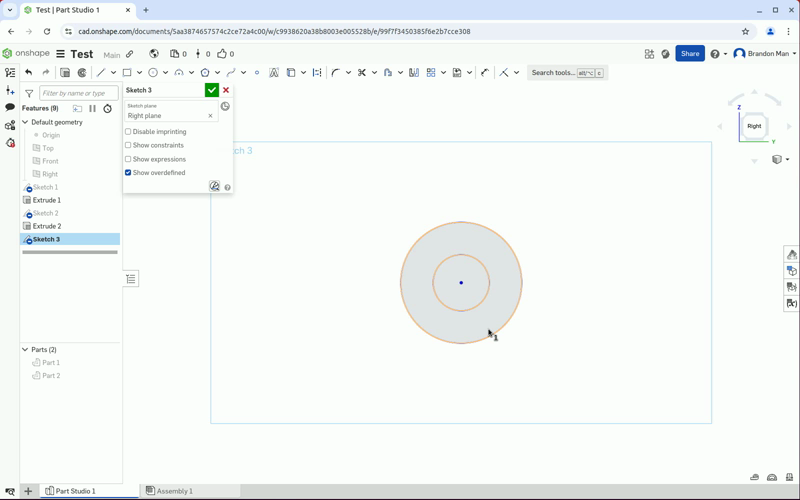
mouse_move(73, 352)
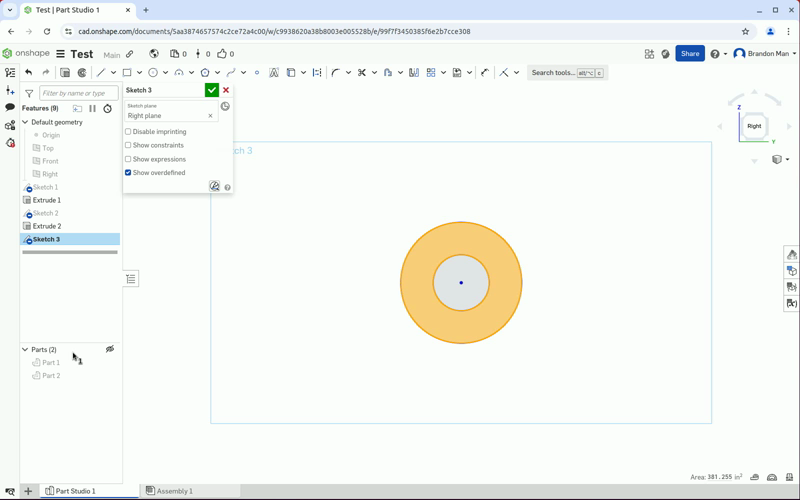
key(shift+y)
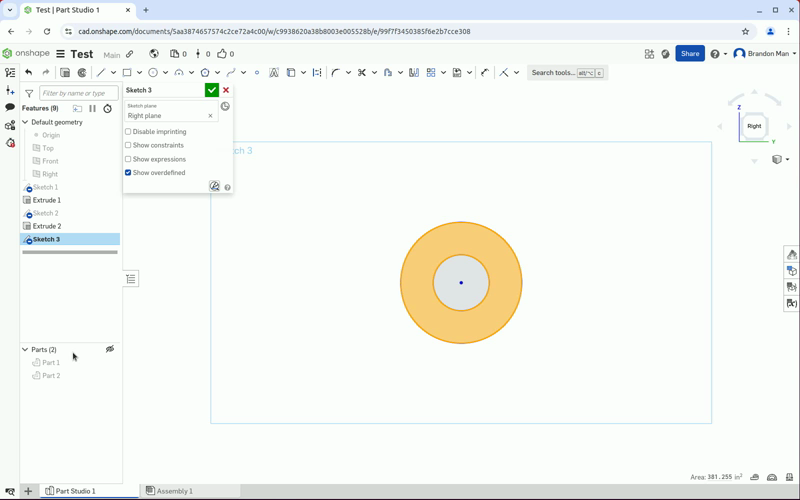
key(shift+e)
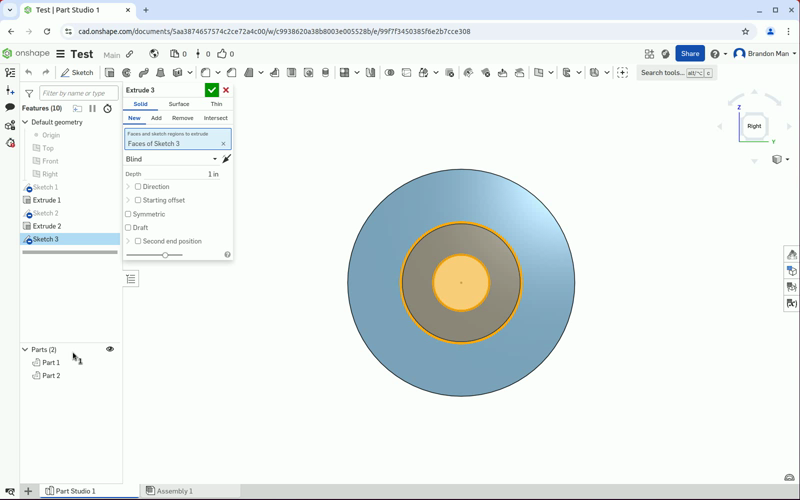
mouse_move(143, 106)
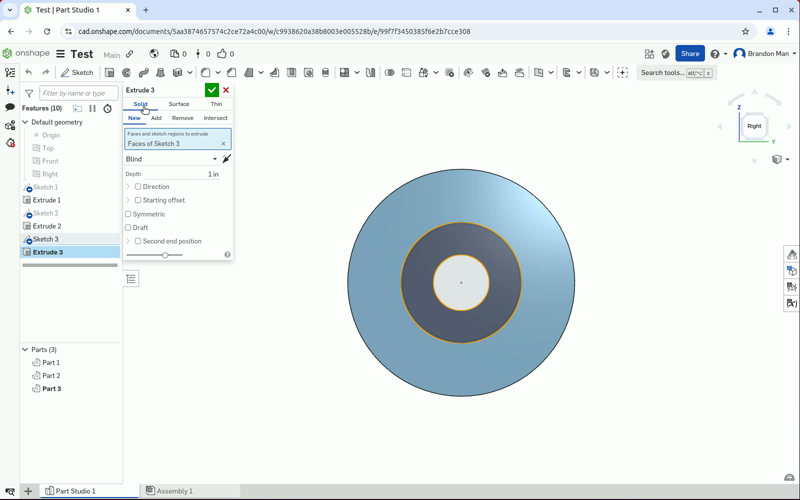
click(143, 106)
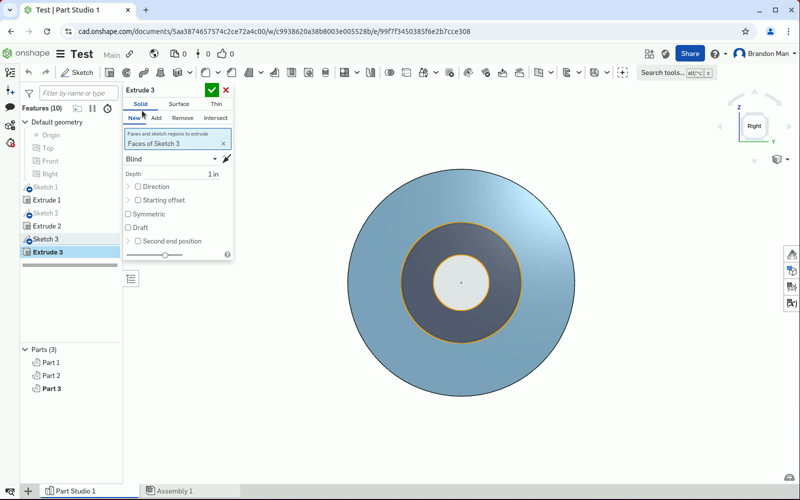
mouse_move(137, 120)
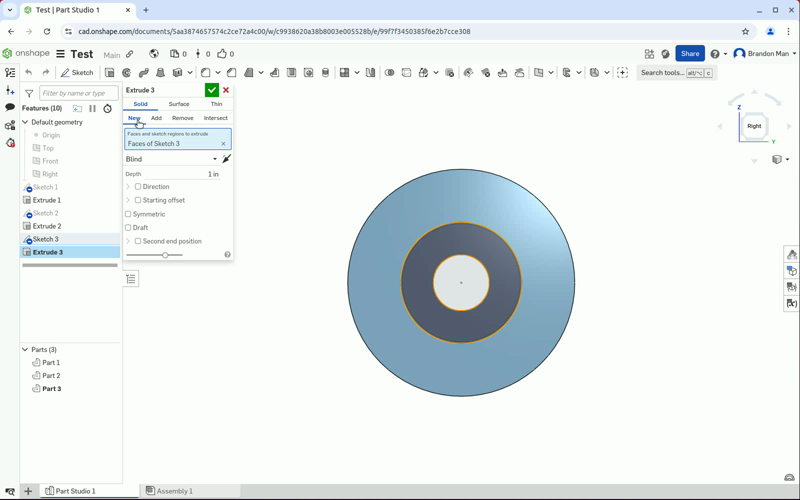
click(137, 120)
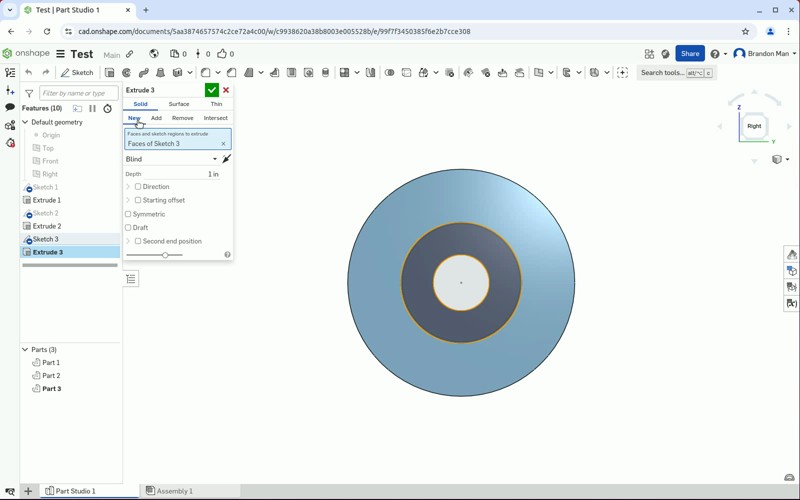
key(tab, 4)
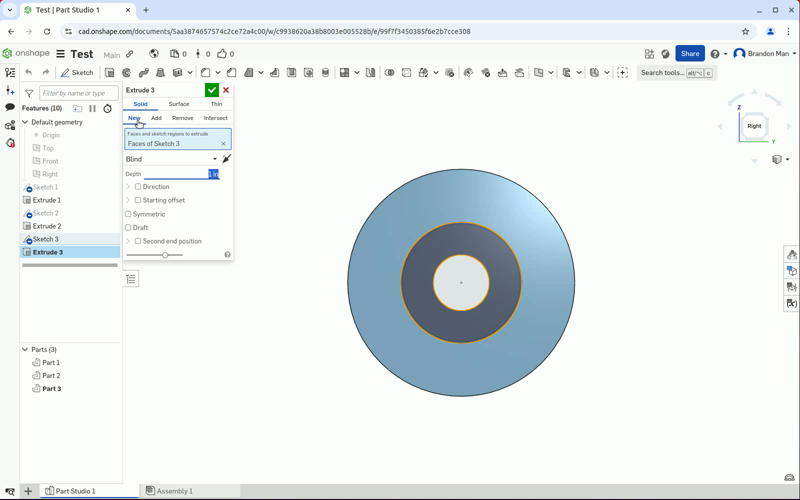
text(20.22)
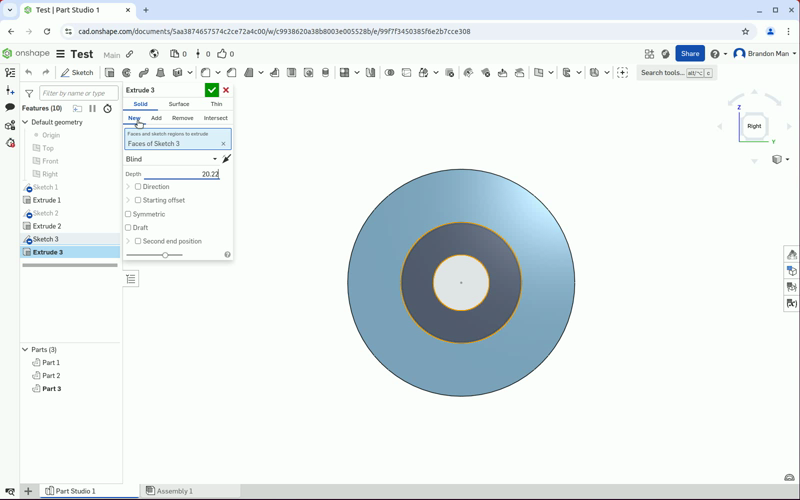
key(enter)
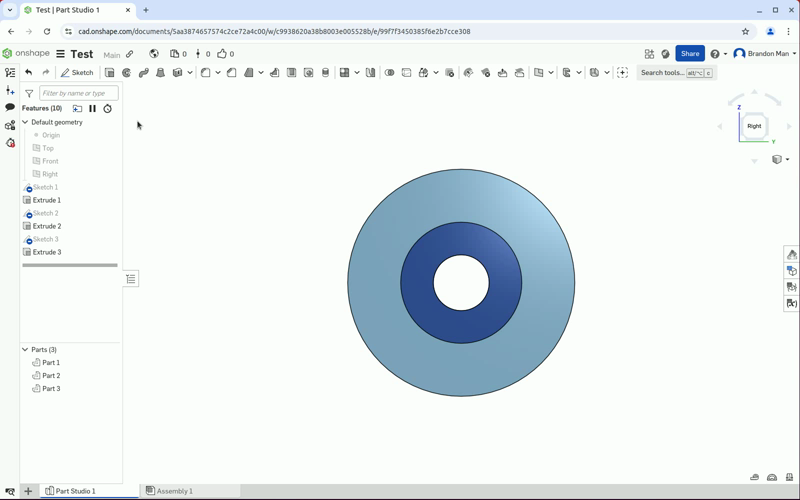
key(shift+h)
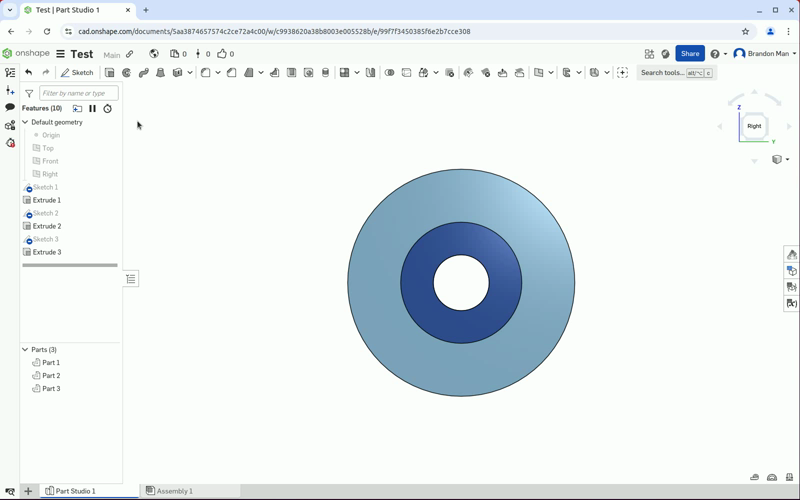
key(shift+h)
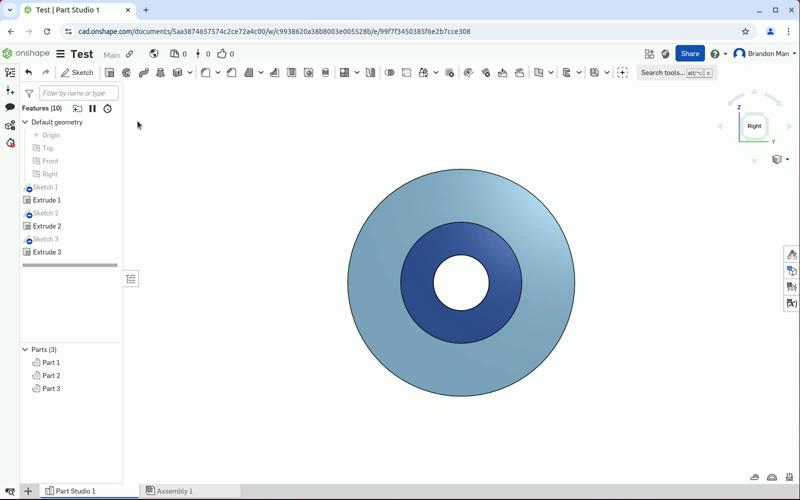
mouse_move(73, 189)
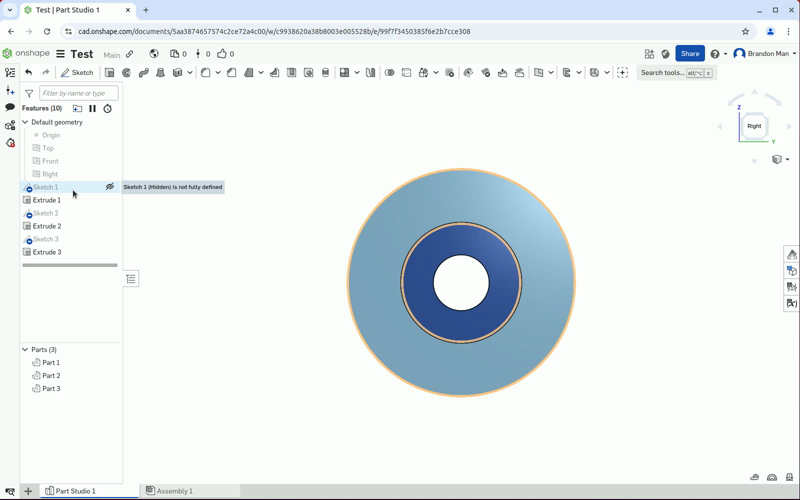
click(73, 189)
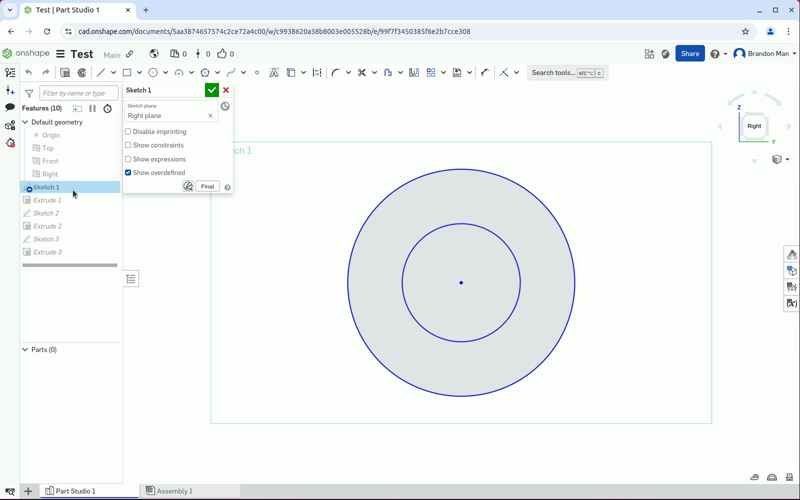
mouse_move(229, 92)
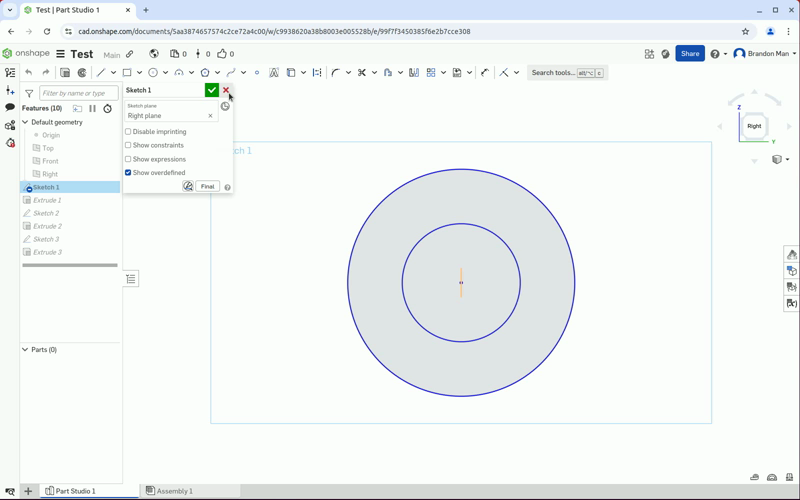
click(229, 92)
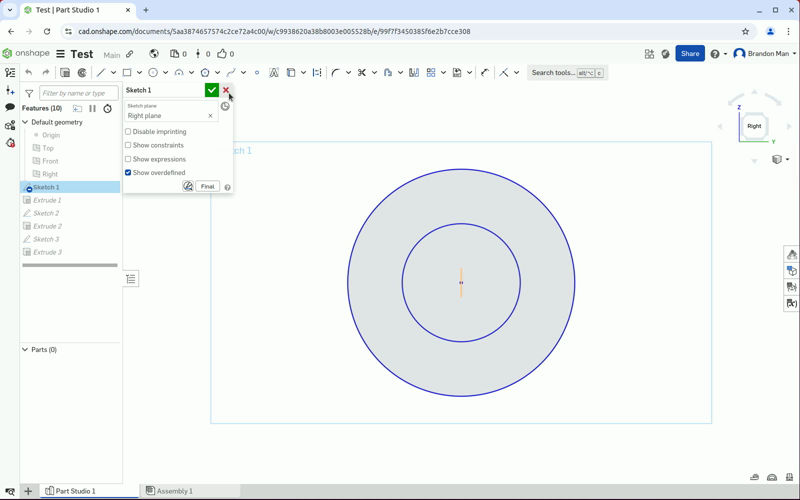
key(shift+s)
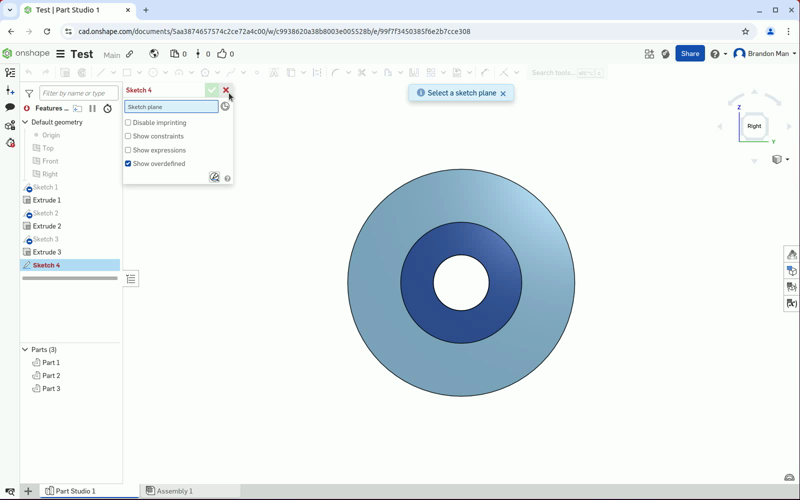
mouse_move(73, 176)
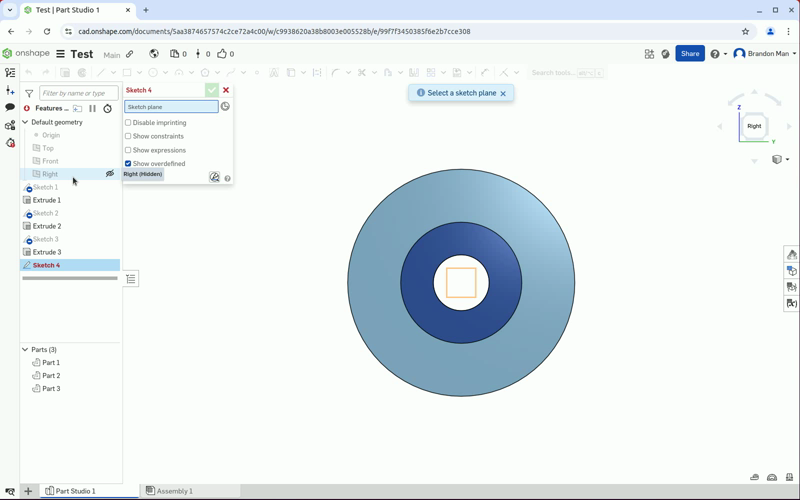
click(73, 176)
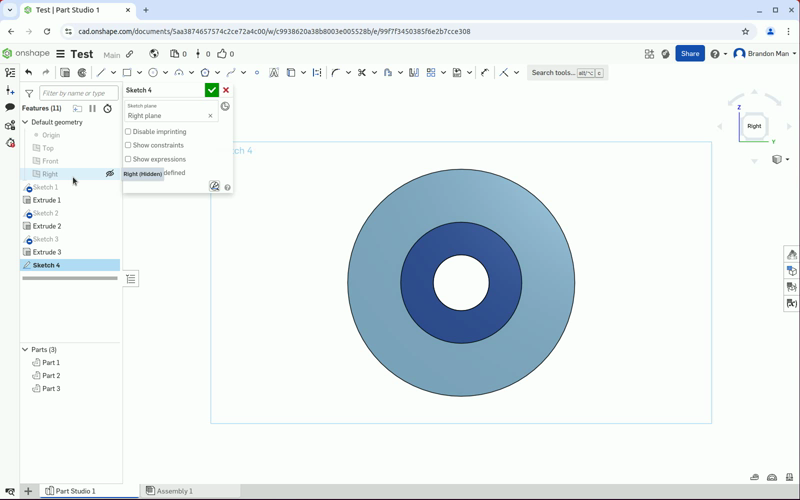
mouse_move(73, 352)
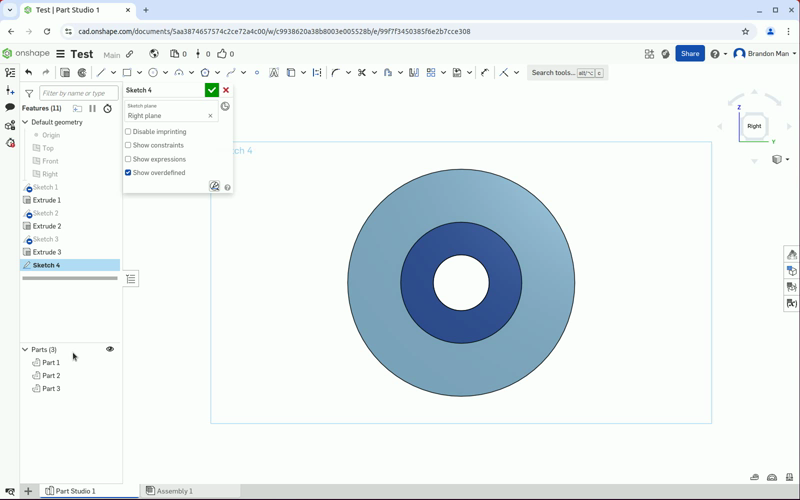
key(y)
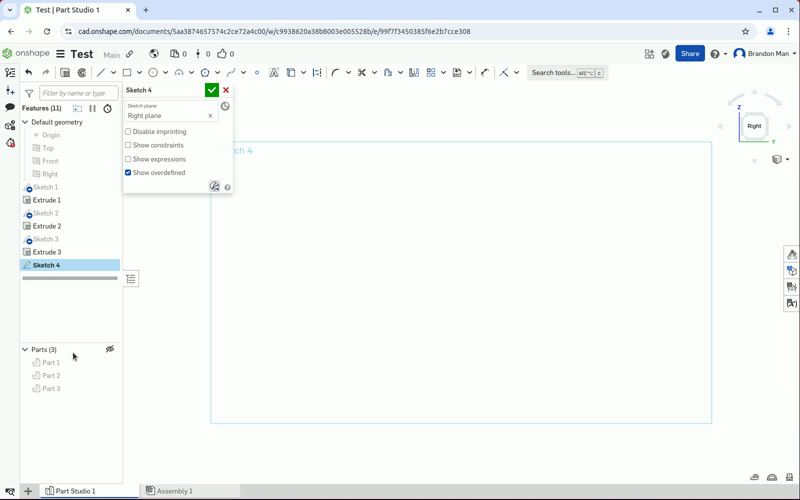
key(c)
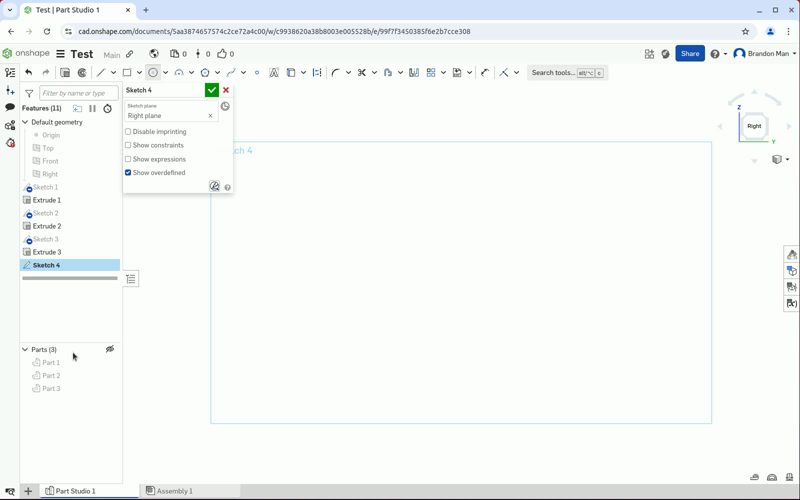
key_down(shift)
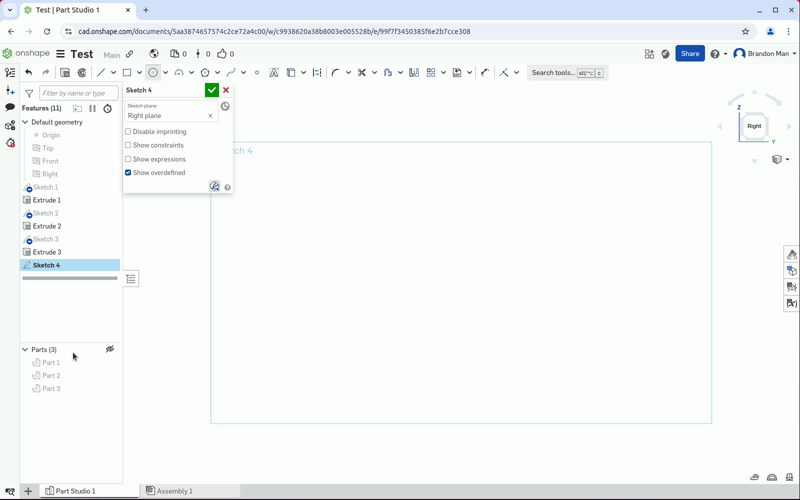
mouse_move(461, 282)
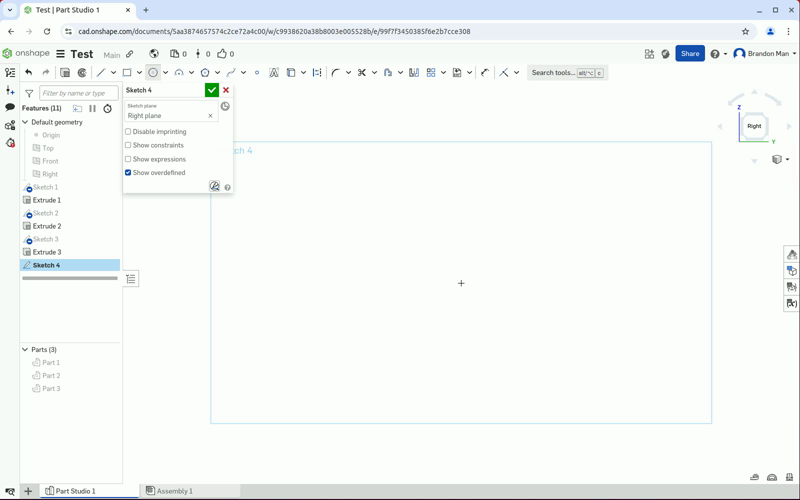
click(461, 282)
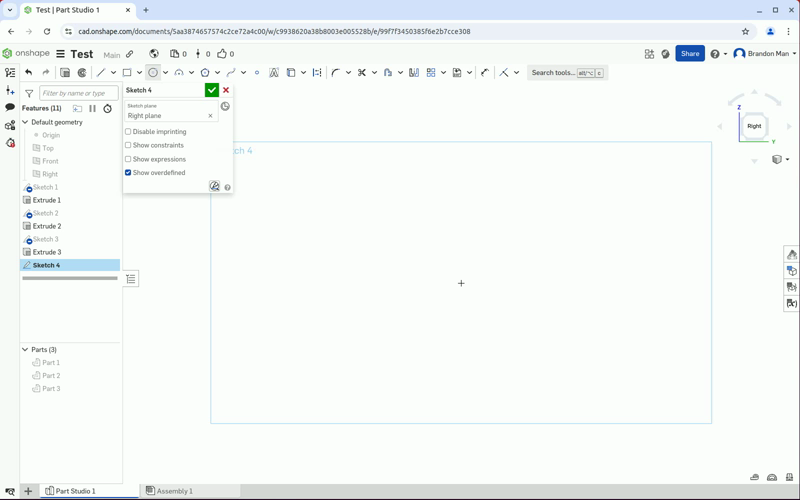
key_up(shift)
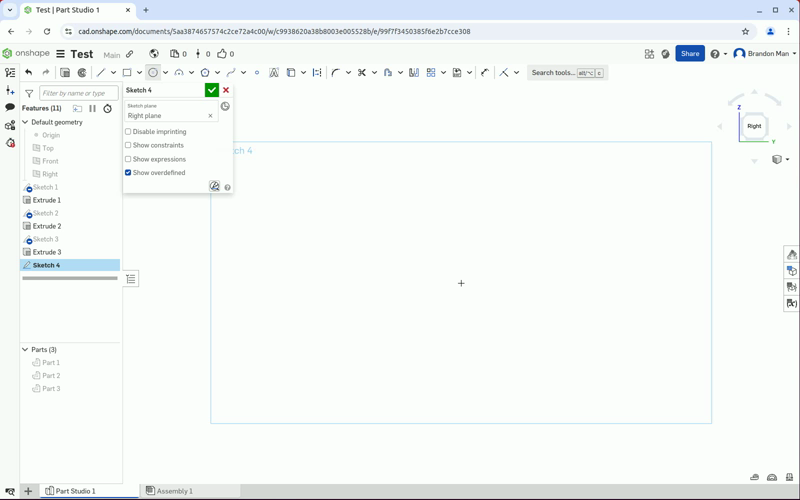
mouse_move(574, 282)
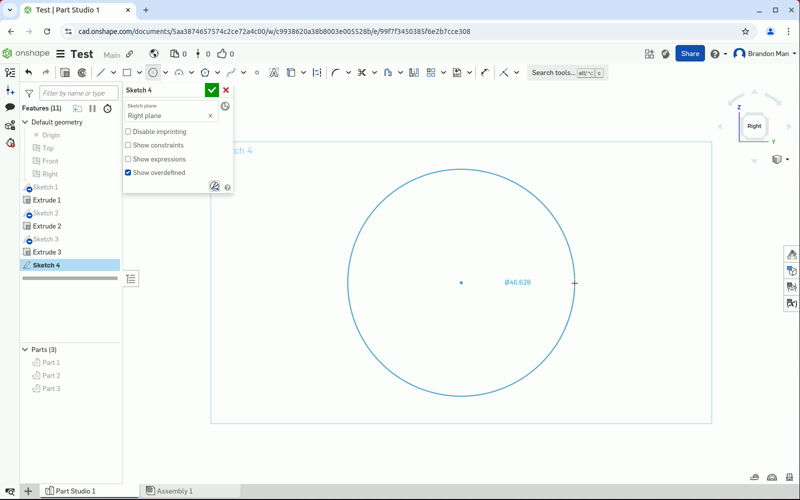
click(574, 282)
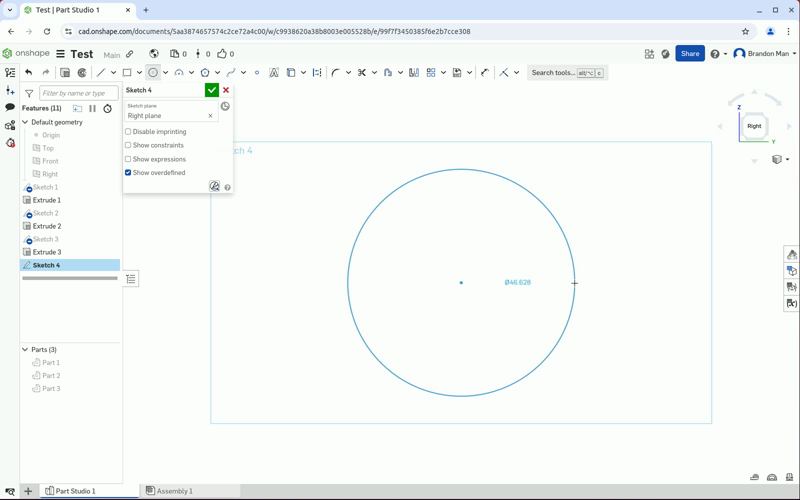
key(esc)
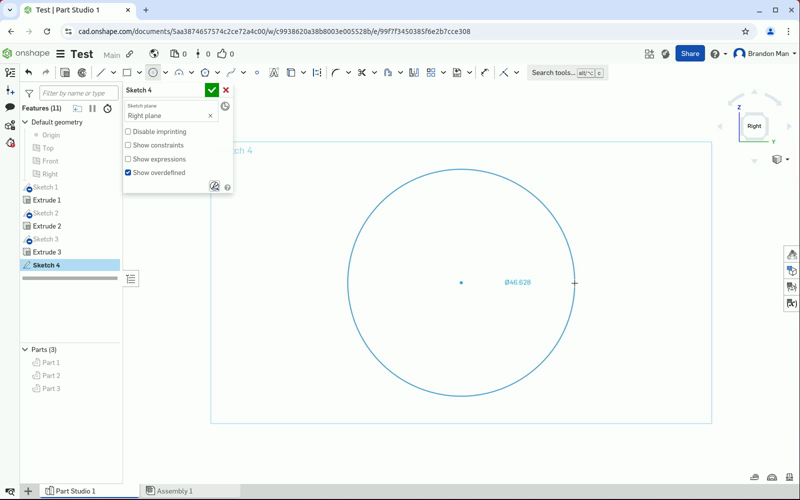
key(c)
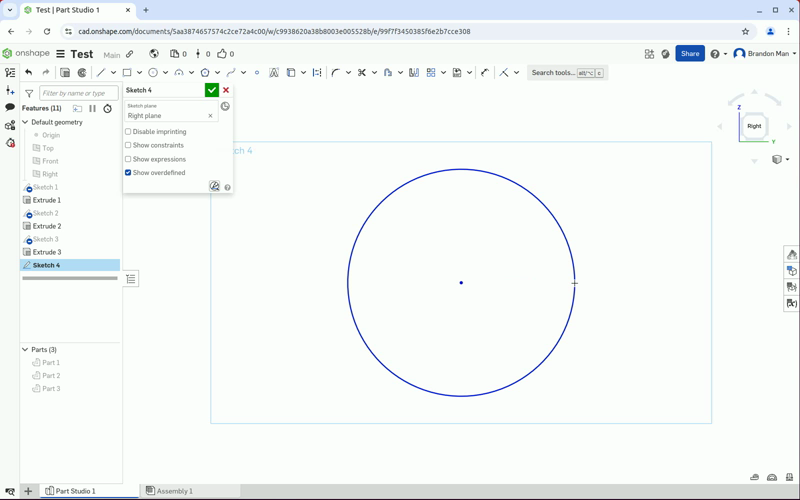
key_down(shift)
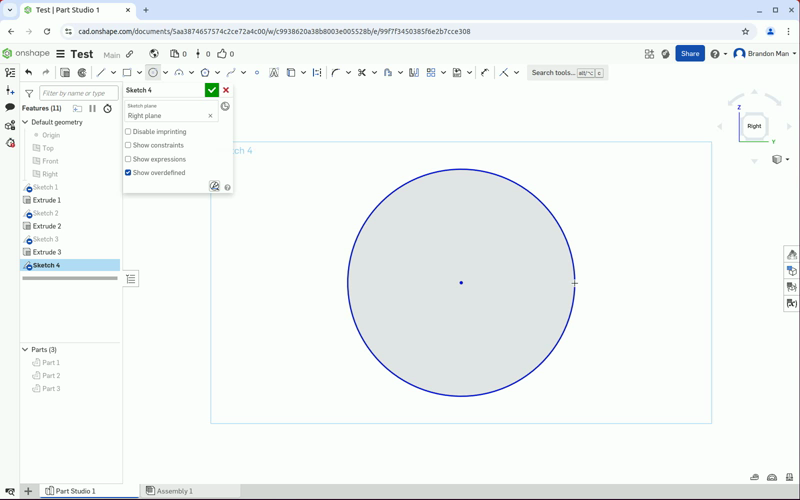
mouse_move(461, 282)
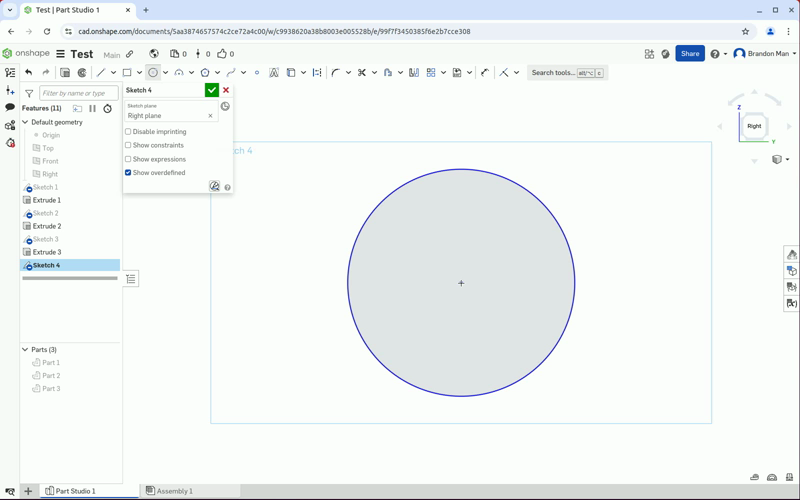
click(461, 282)
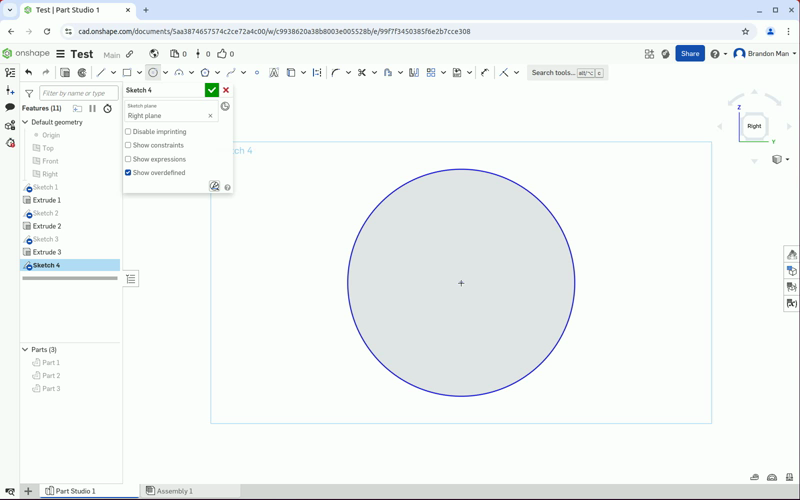
key_up(shift)
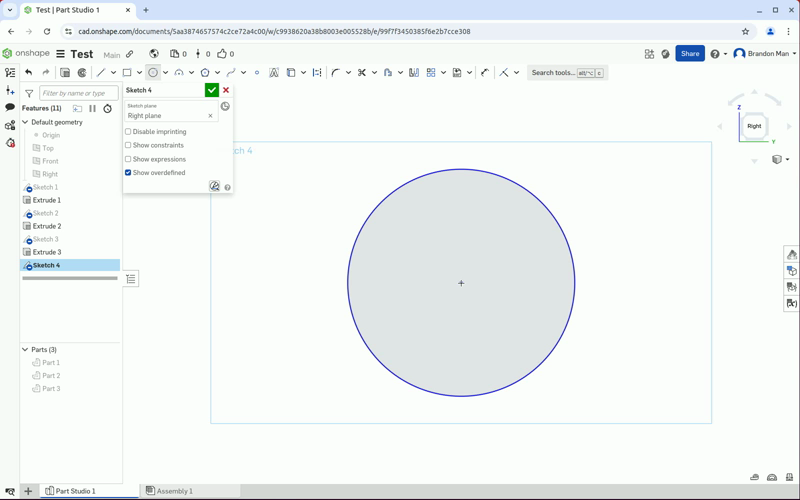
mouse_move(520, 282)
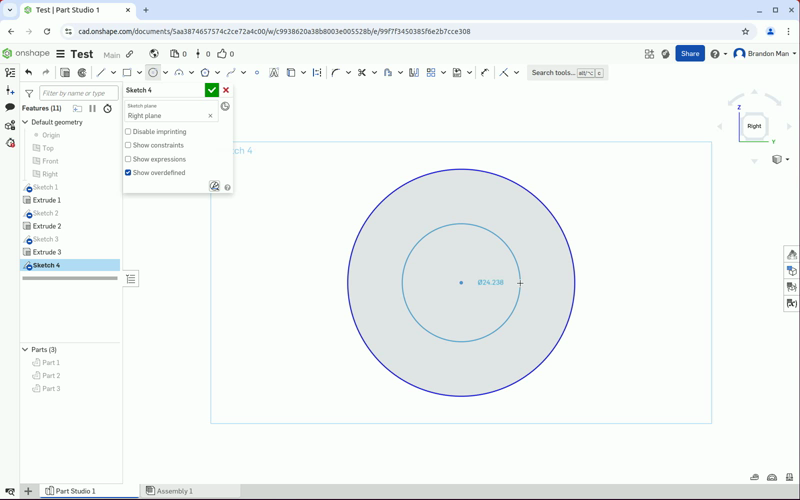
click(520, 282)
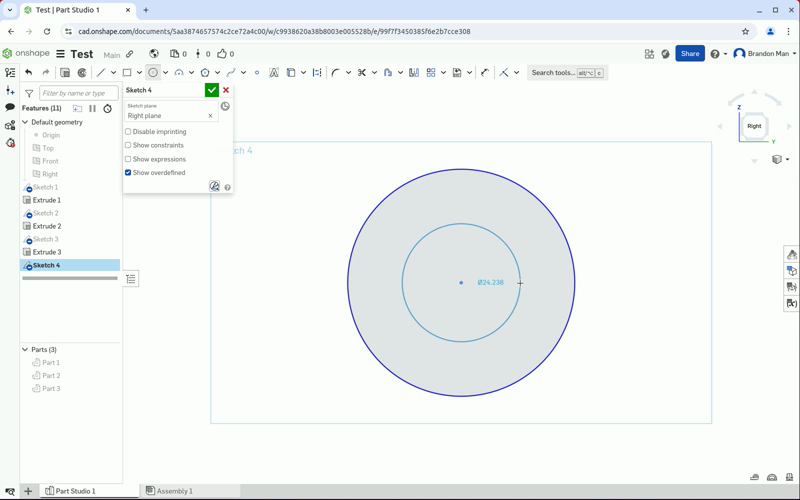
key(esc)
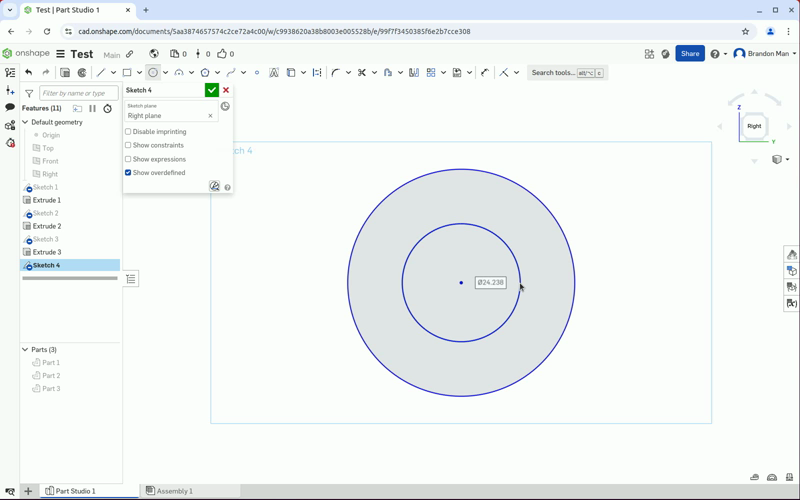
mouse_move(439, 193)
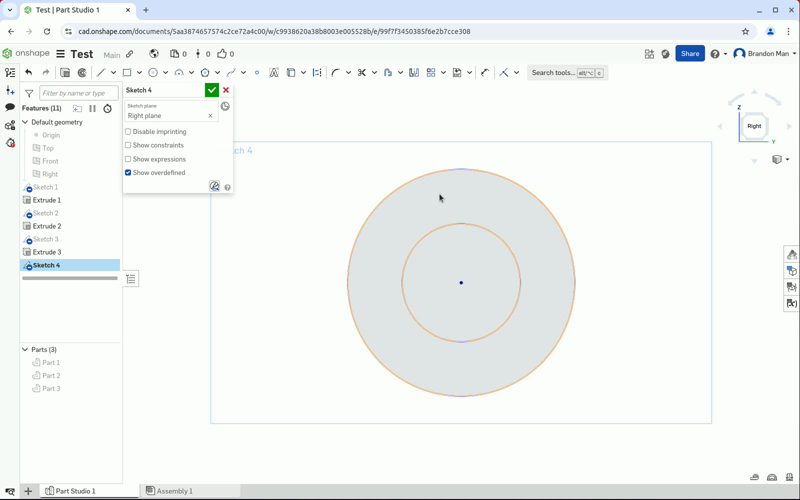
click(439, 193)
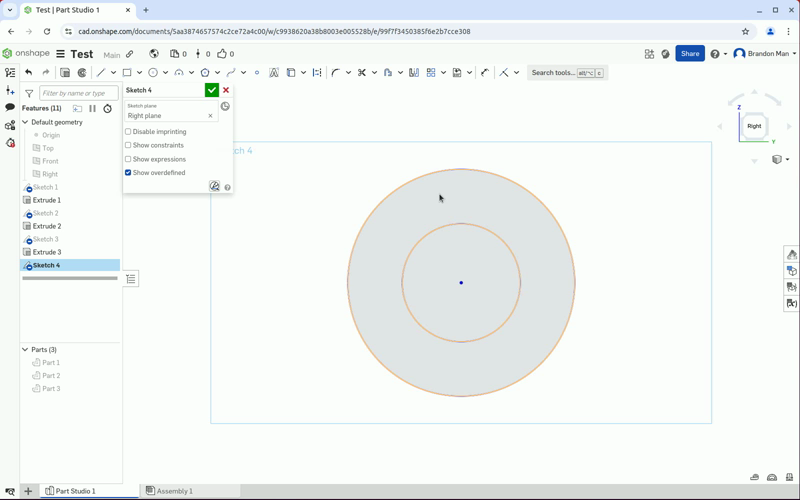
mouse_move(73, 352)
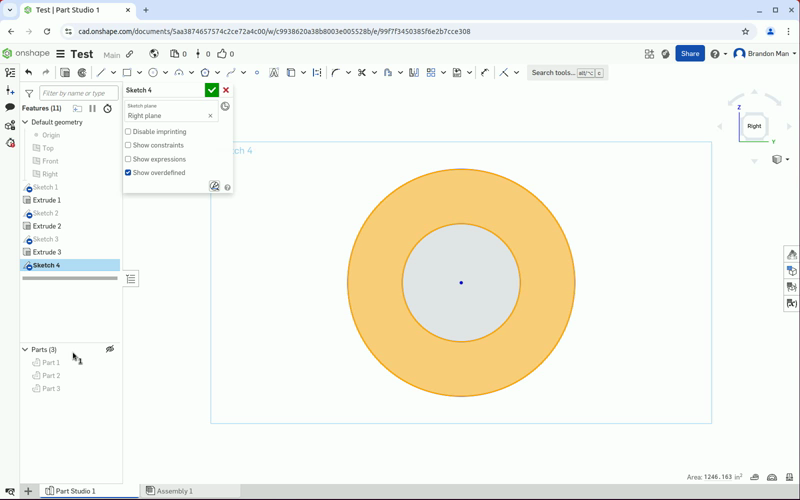
key(shift+y)
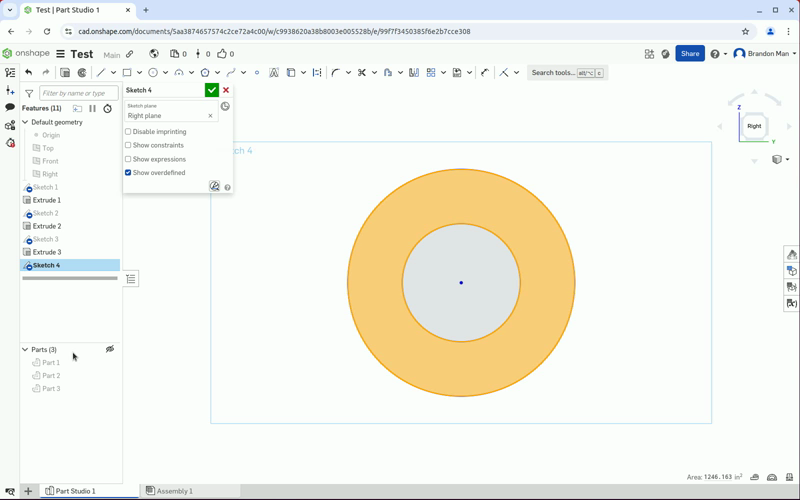
key(shift+e)
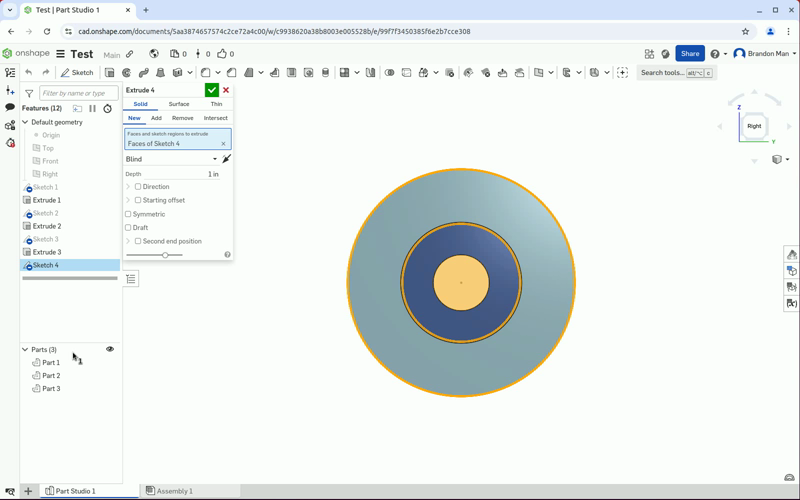
mouse_move(143, 106)
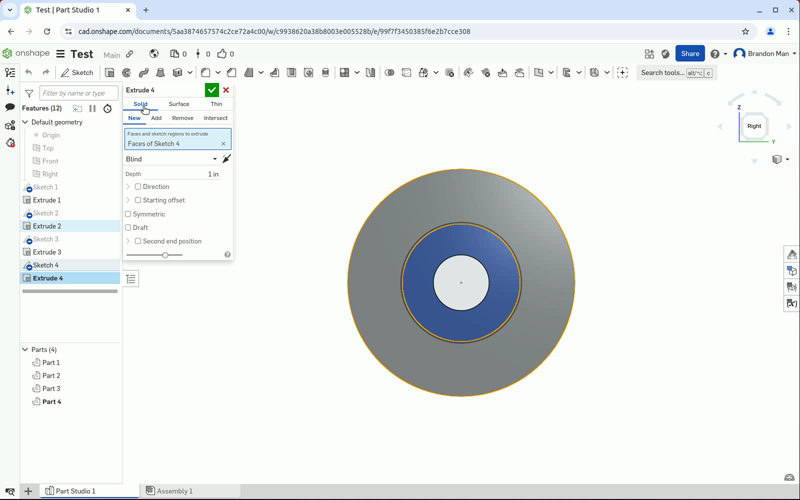
click(143, 106)
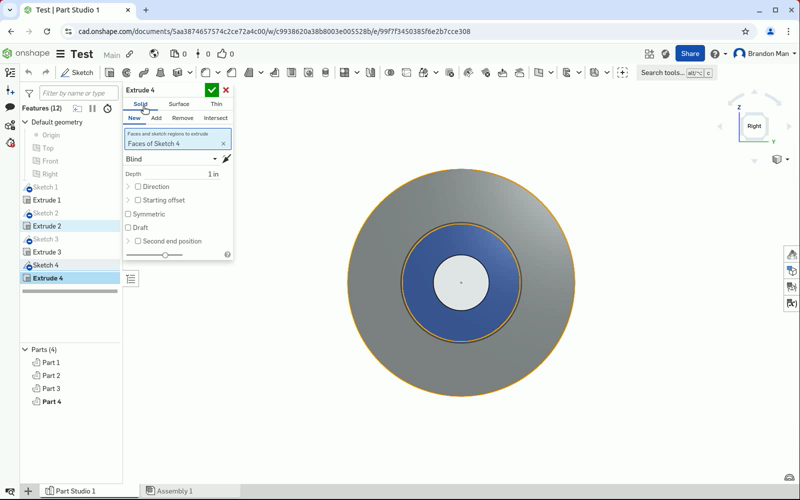
mouse_move(137, 120)
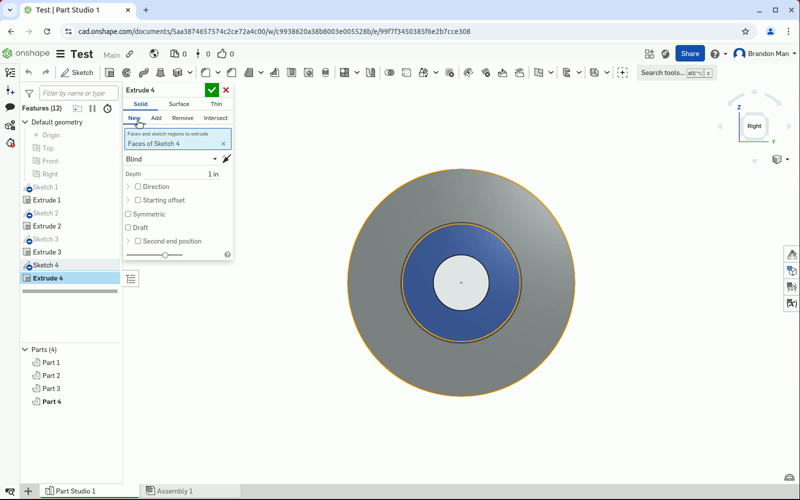
click(137, 120)
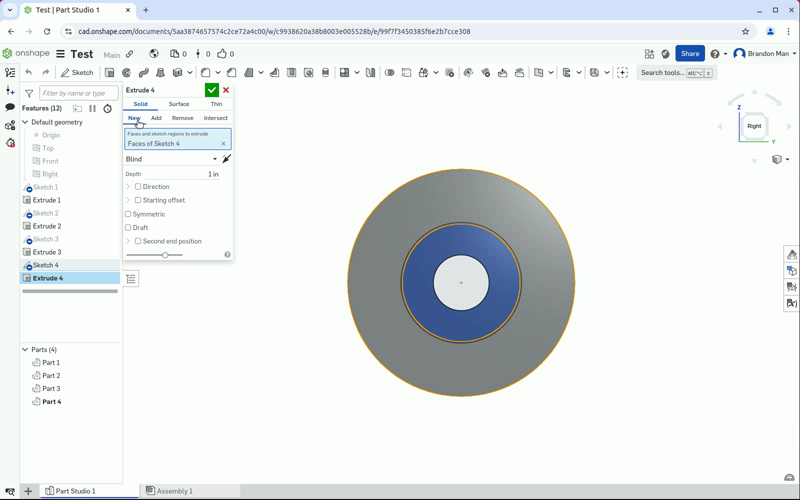
key(tab, 4)
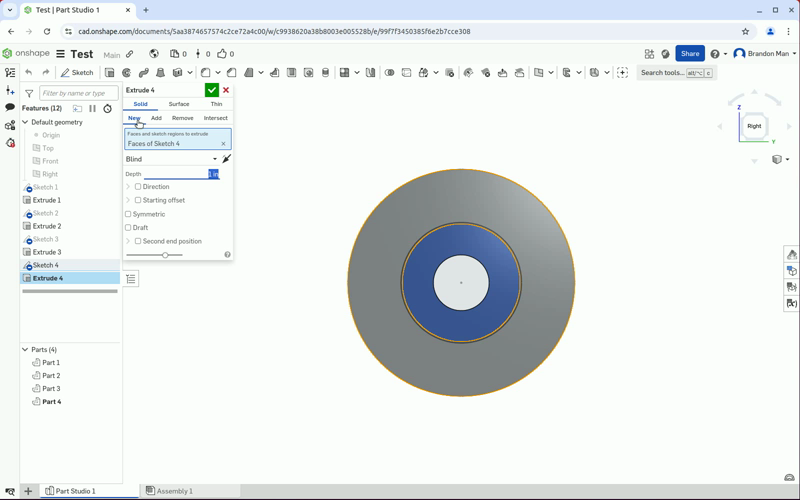
text(20.22)
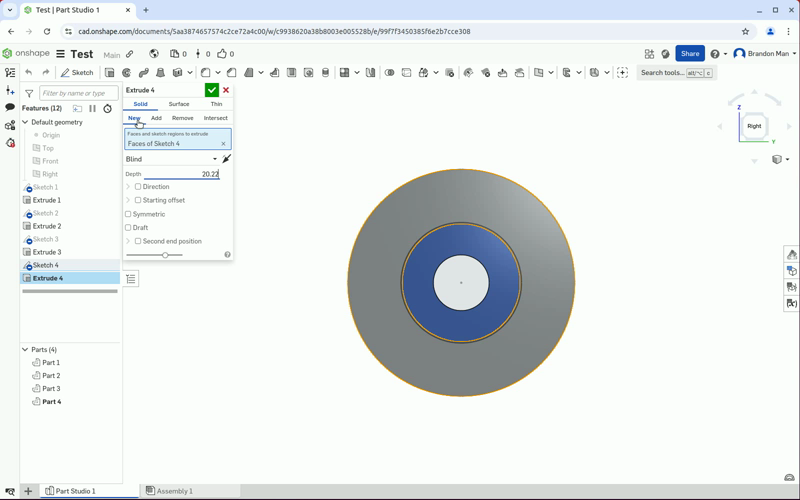
key(tab, 3)
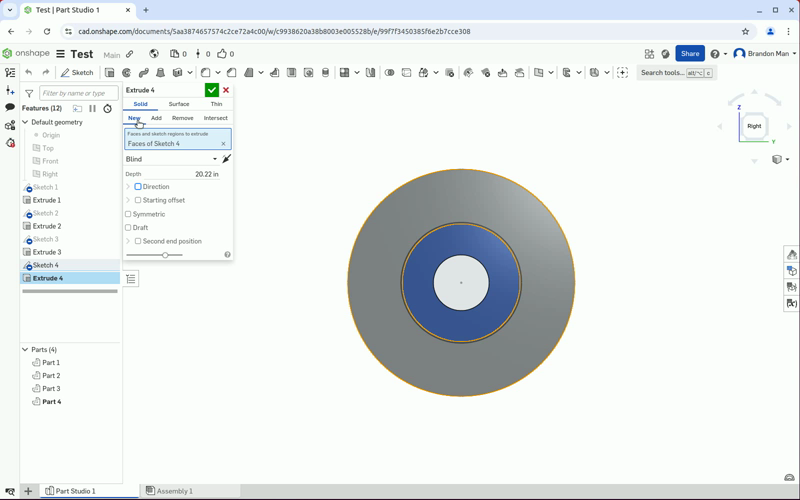
key(tab, 2)
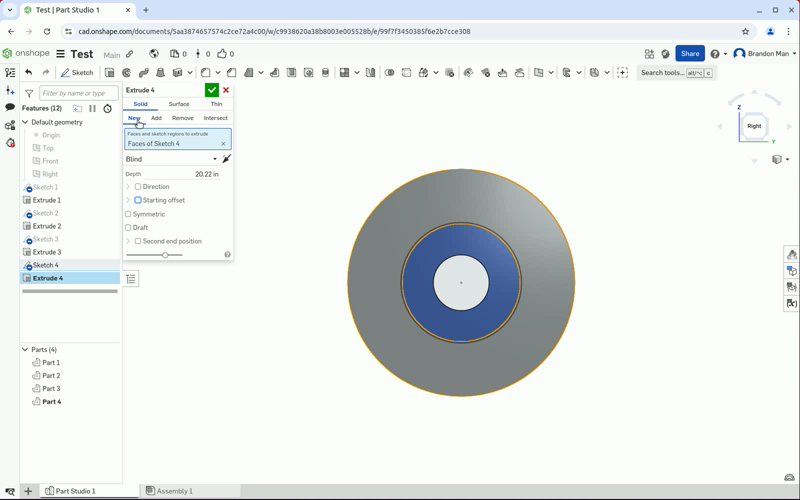
key(space)
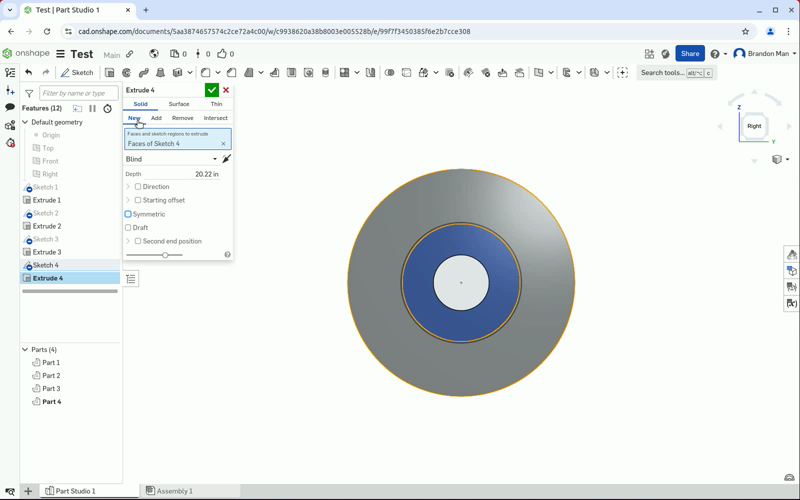
key(tab, 3)
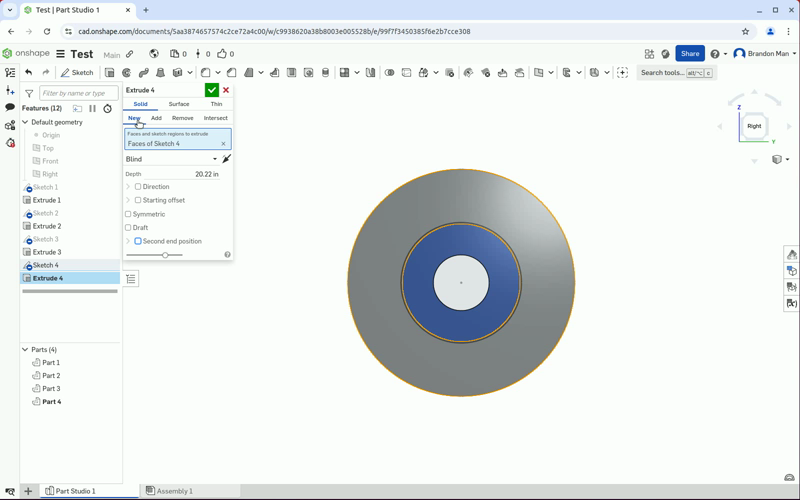
text(19.016)
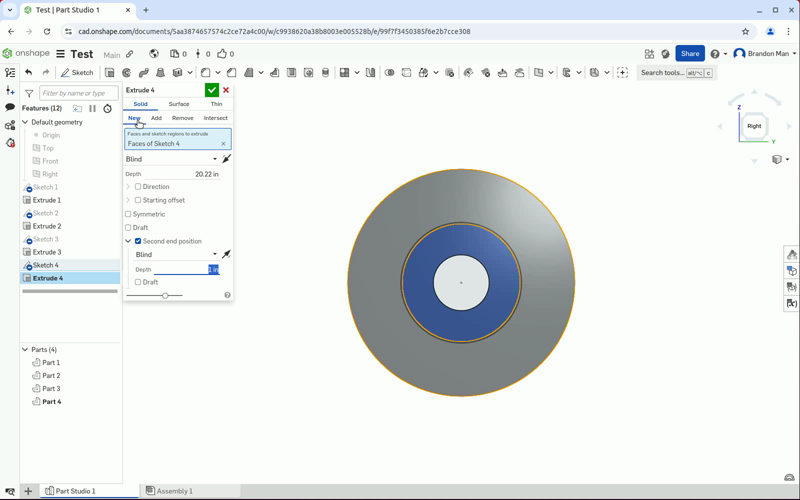
key(enter)
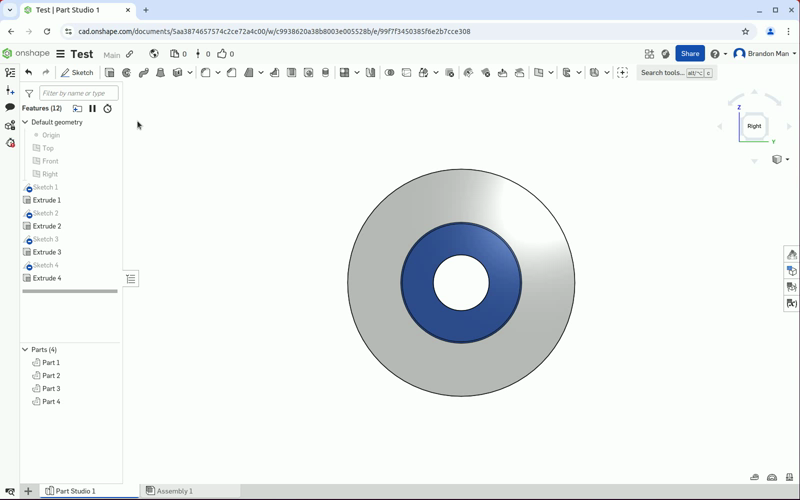
key(shift+h)
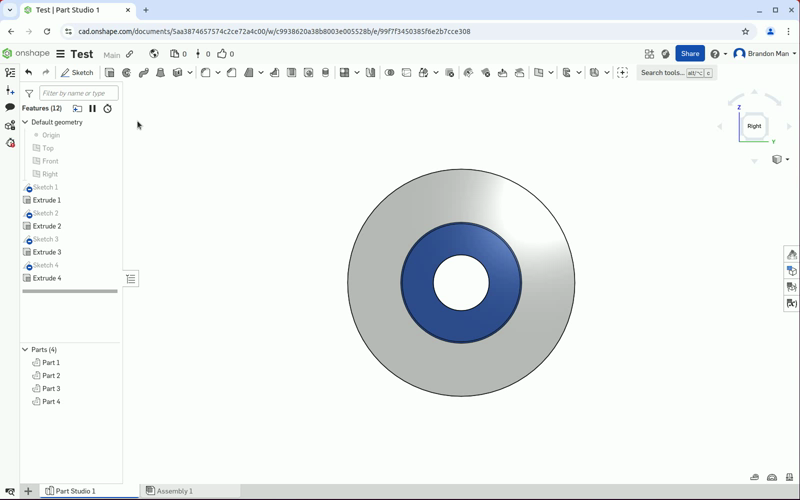
key(shift+h)
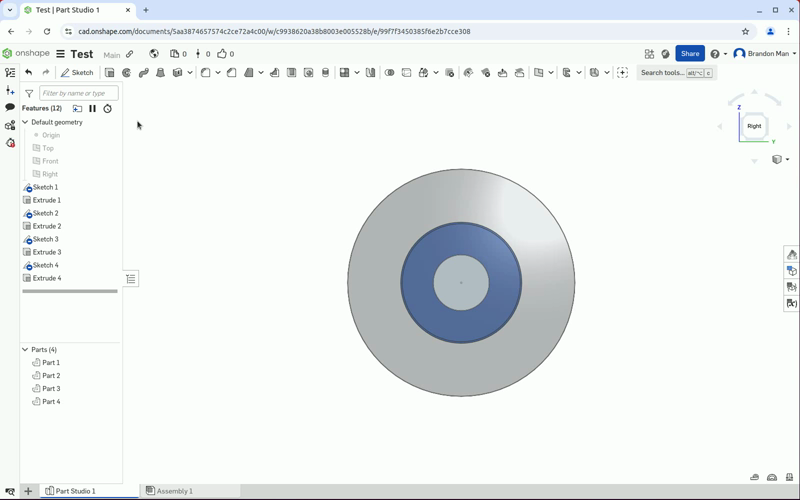
key(shift+7)
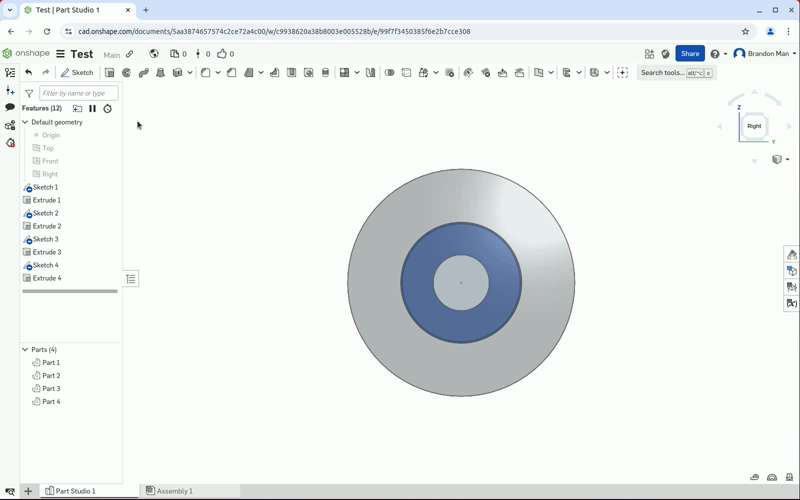
key(right, 2)
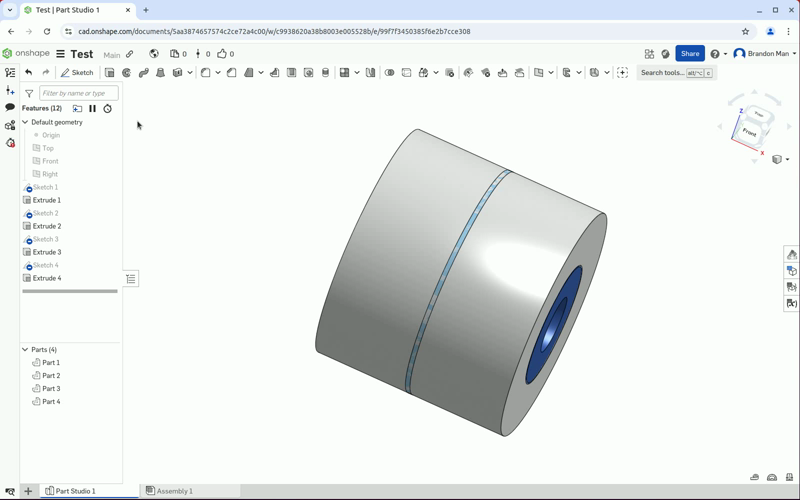
key(down, 2)
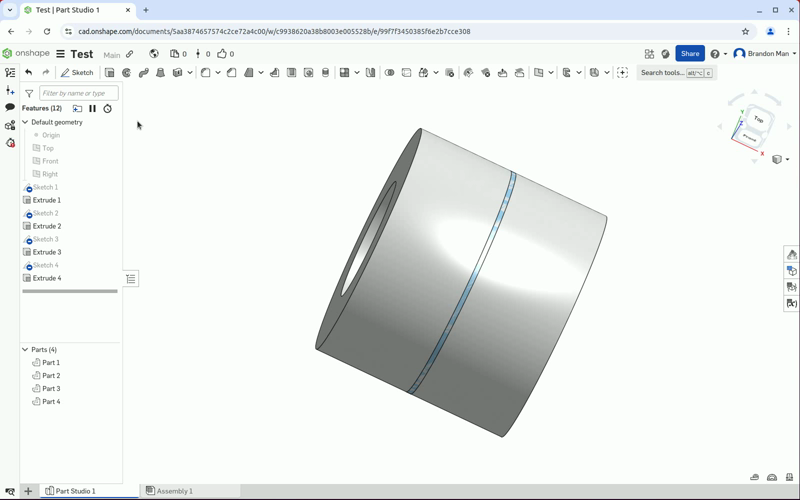
key(up, 2)
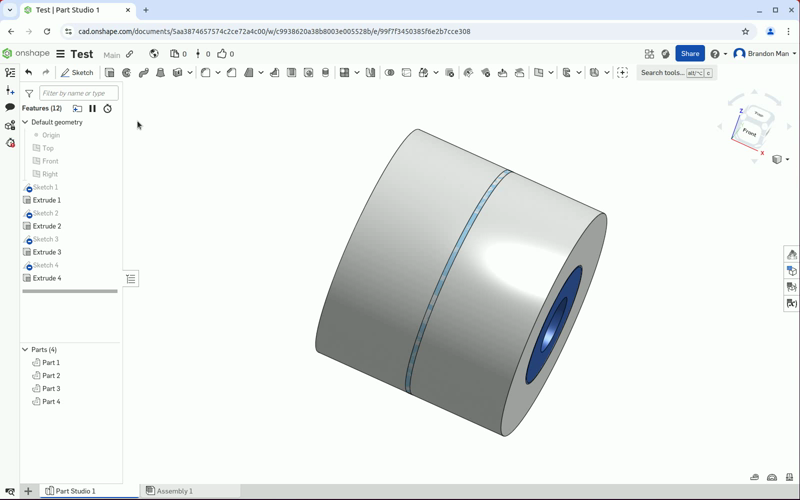
key(left, 2)
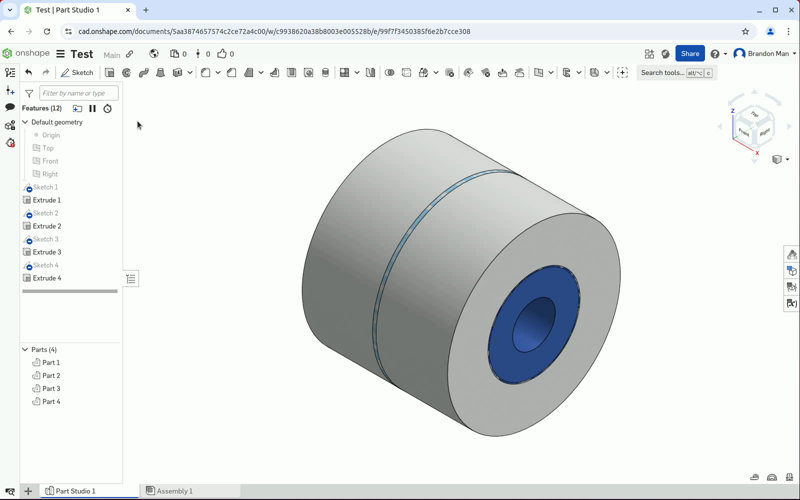
mouse_move(73, 189)
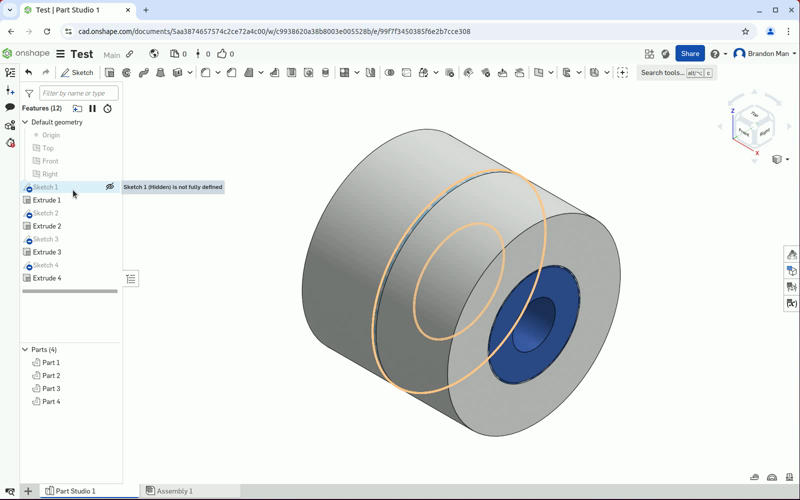
click(73, 189)